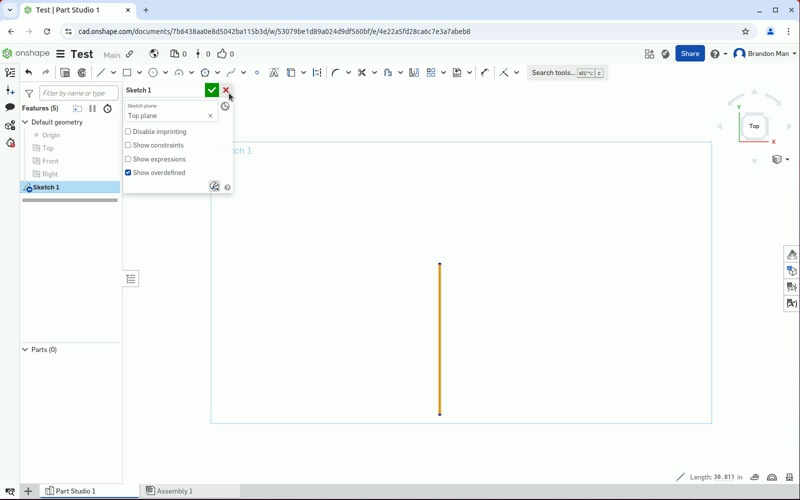
key(shift+h)
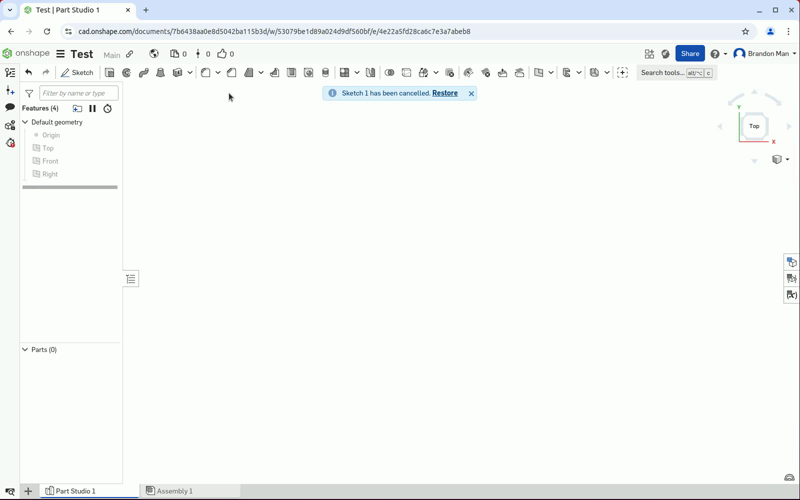
mouse_move(73, 352)
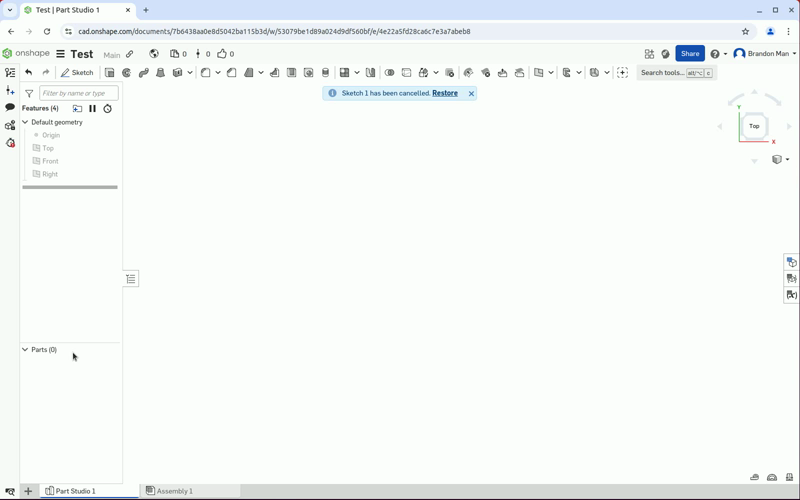
key(y)
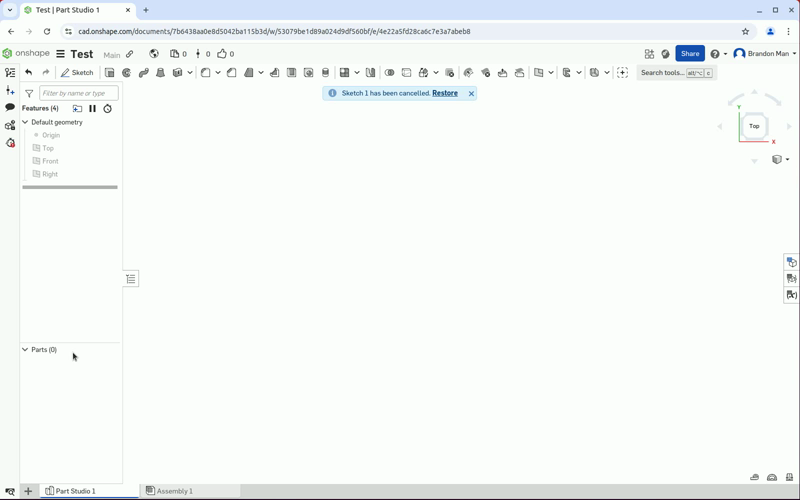
key(shift+p)
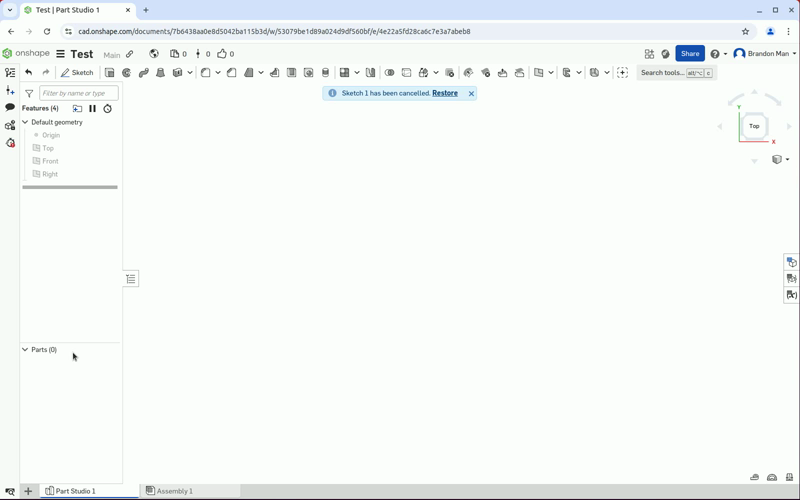
key(space)
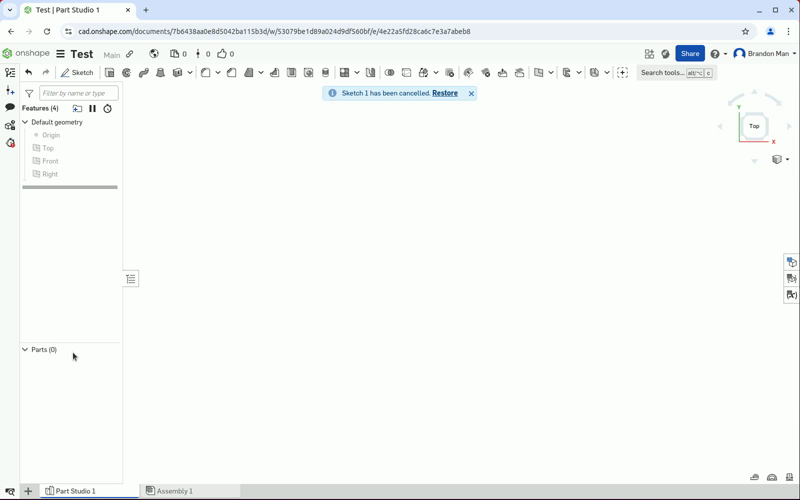
key_down(shift)
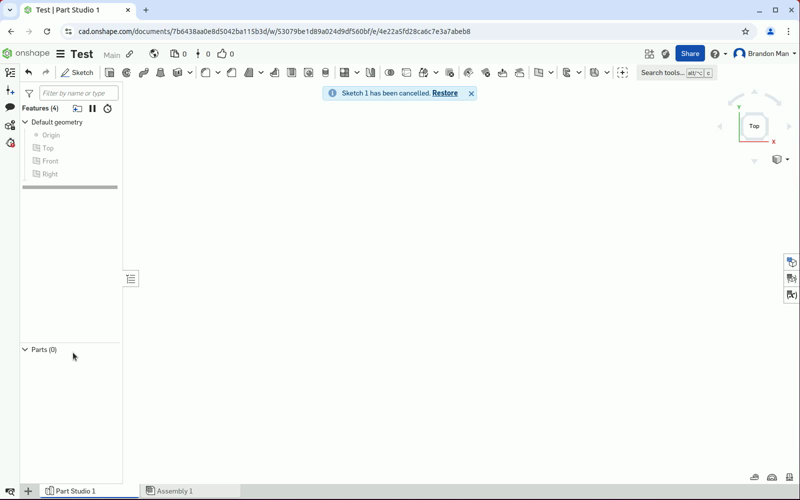
key(up)
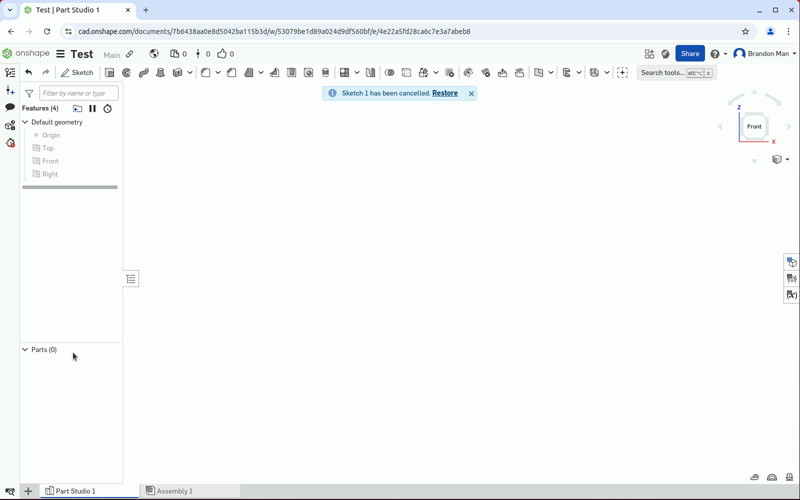
key_up(shift)
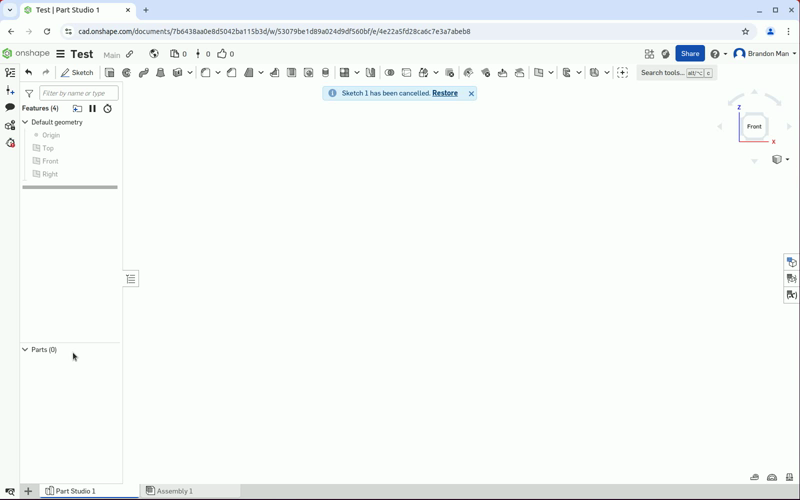
mouse_move(73, 352)
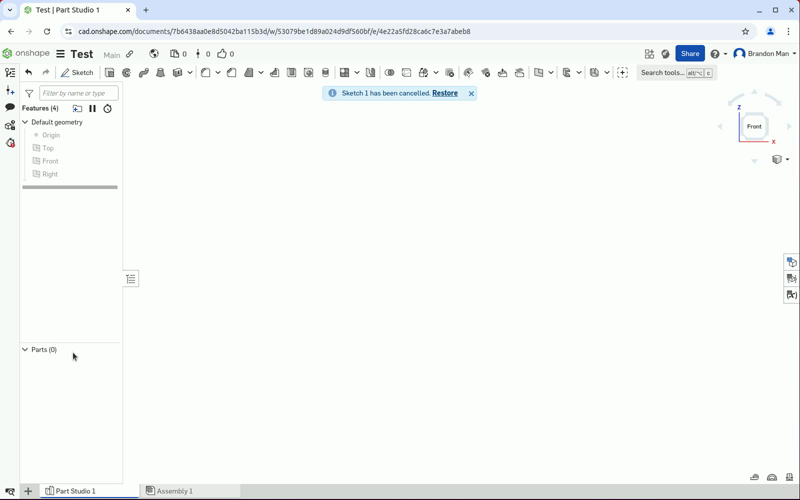
key(shift+y)
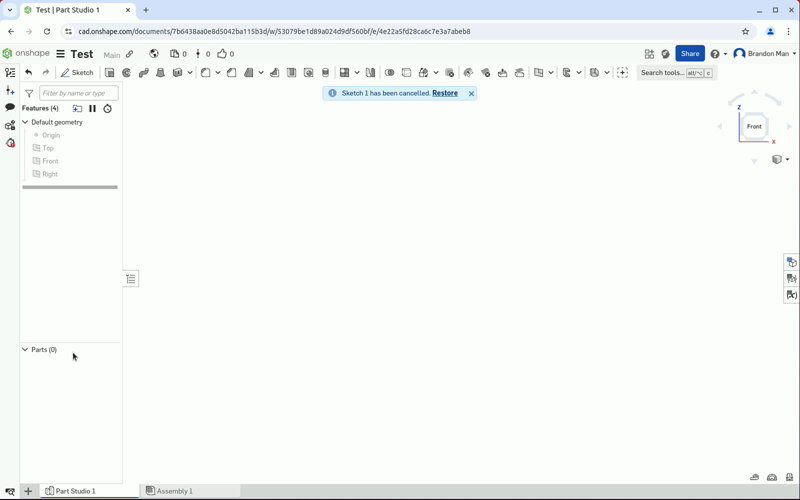
key(shift+s)
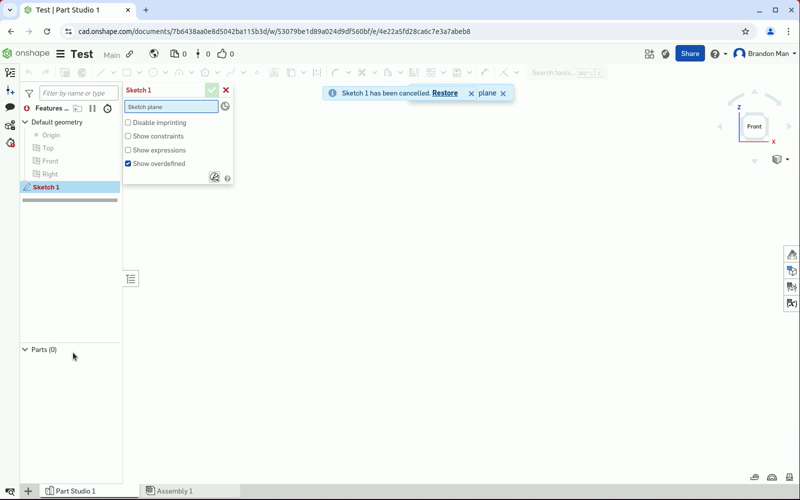
mouse_move(73, 163)
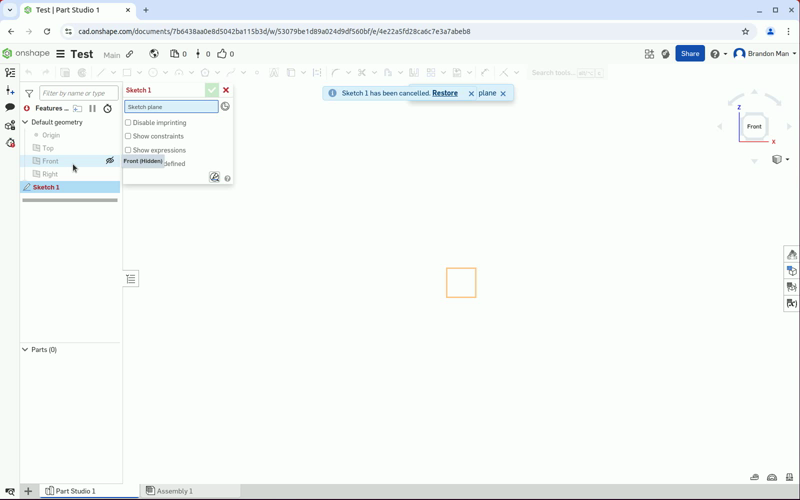
click(73, 163)
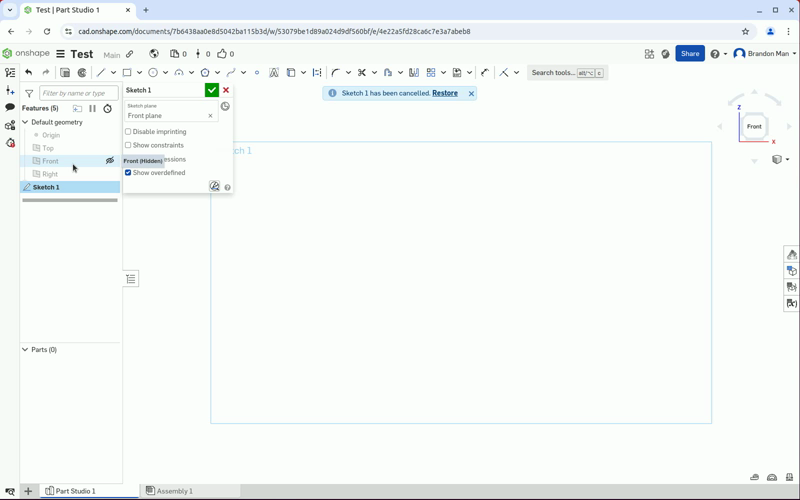
mouse_move(73, 352)
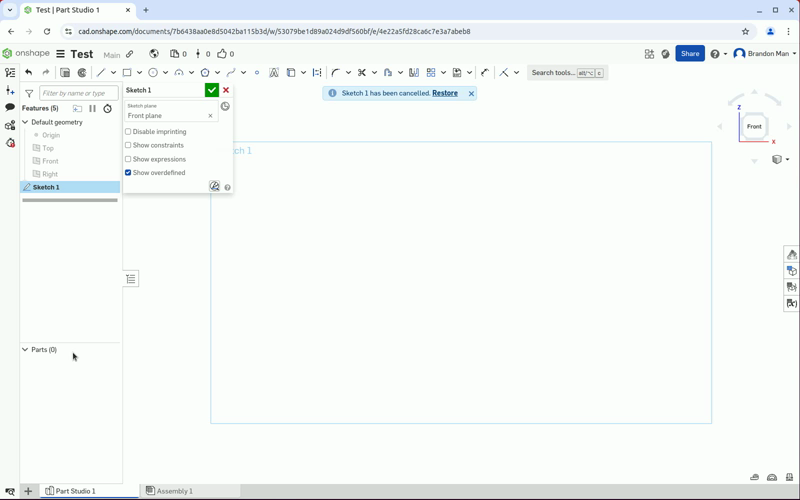
key(y)
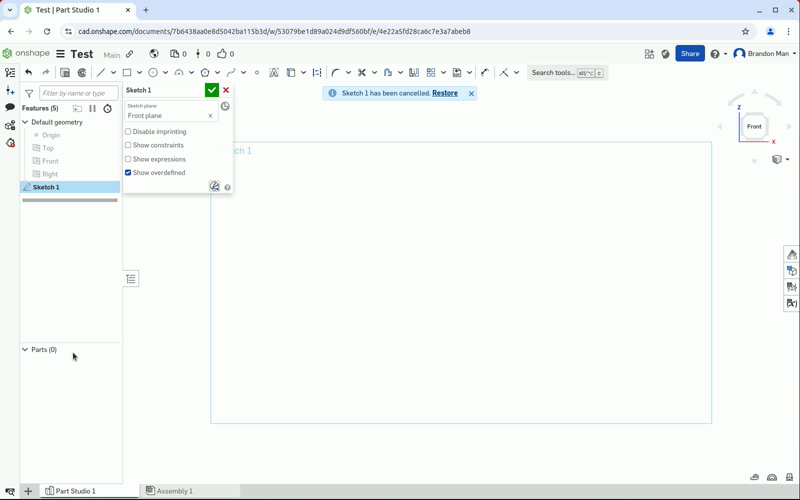
key(l)
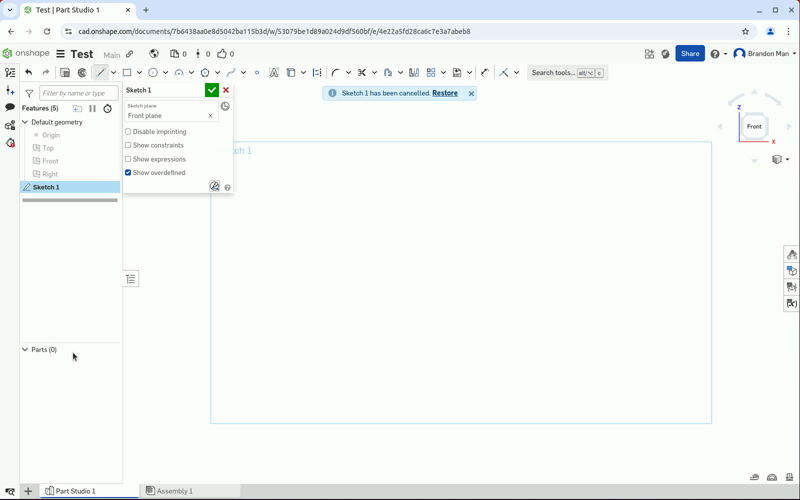
key_down(shift)
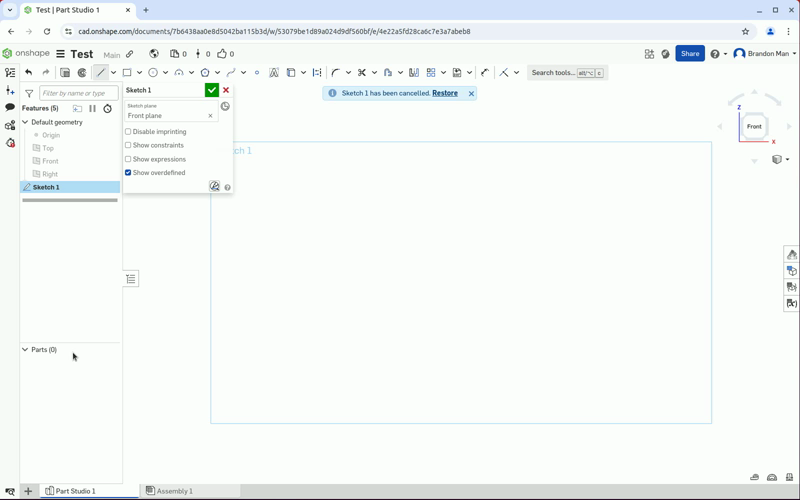
mouse_move(424, 395)
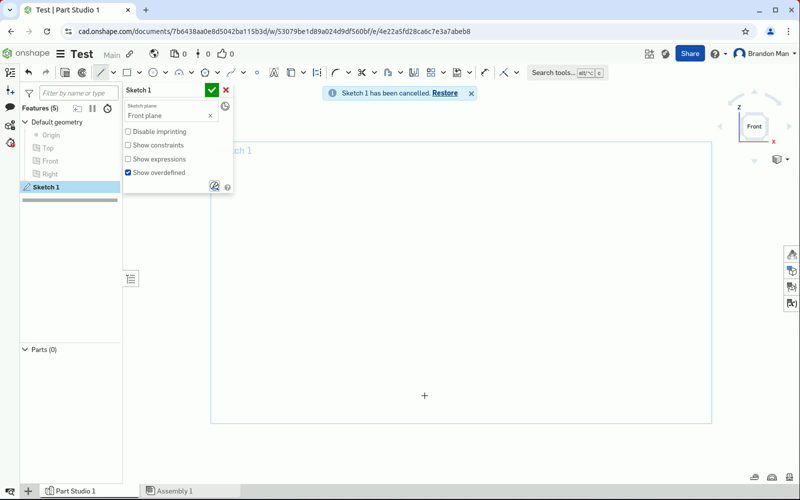
click(424, 395)
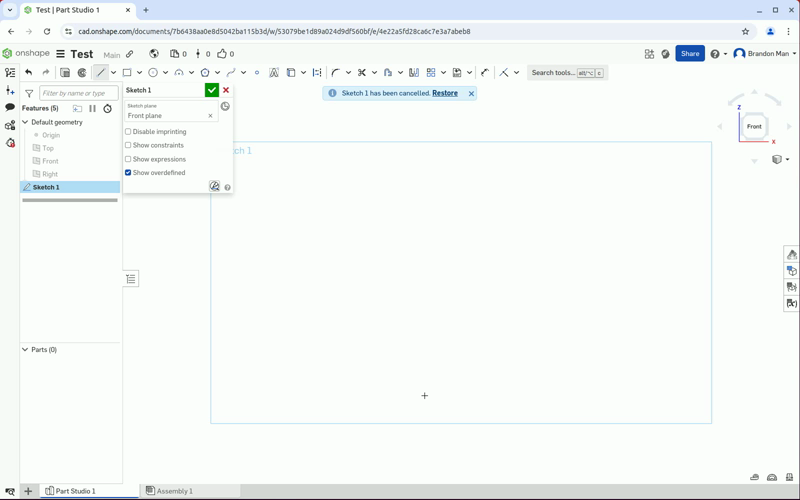
key_up(shift)
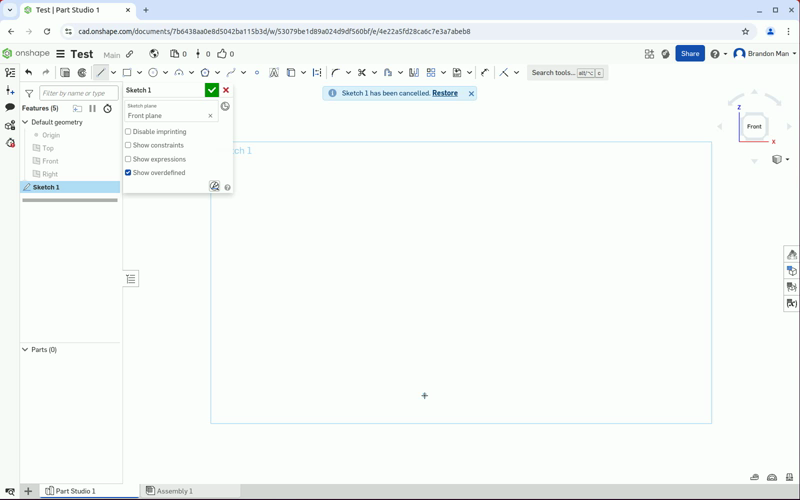
key_down(shift)
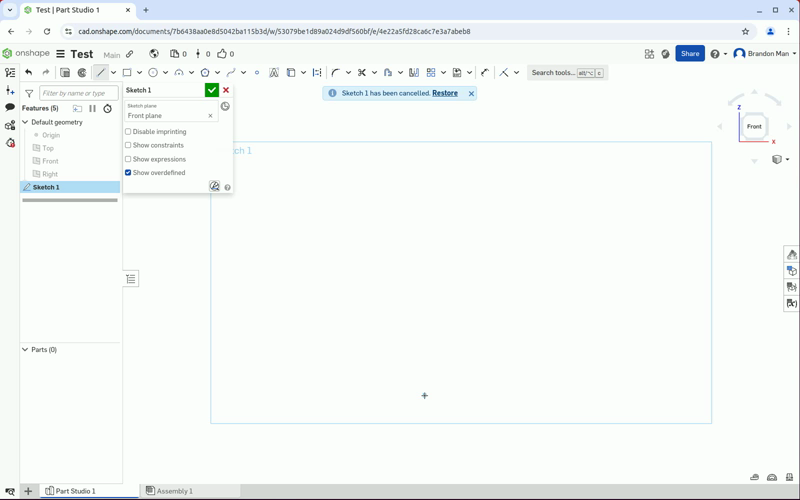
mouse_move(454, 395)
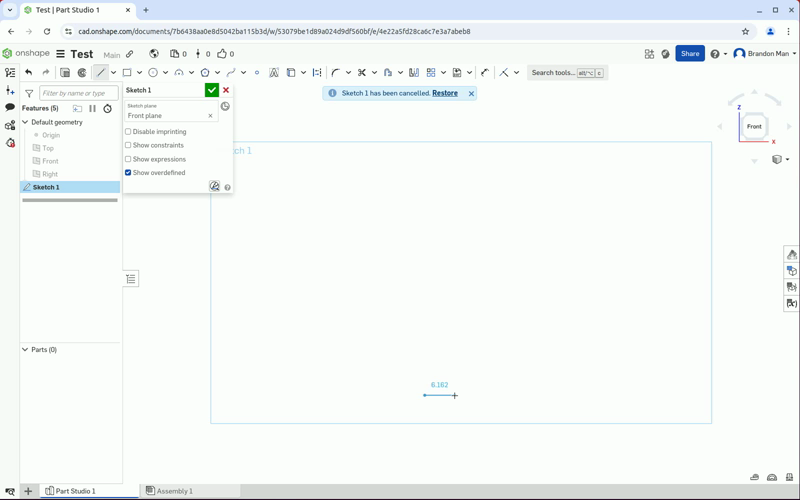
mouse_move(477, 395)
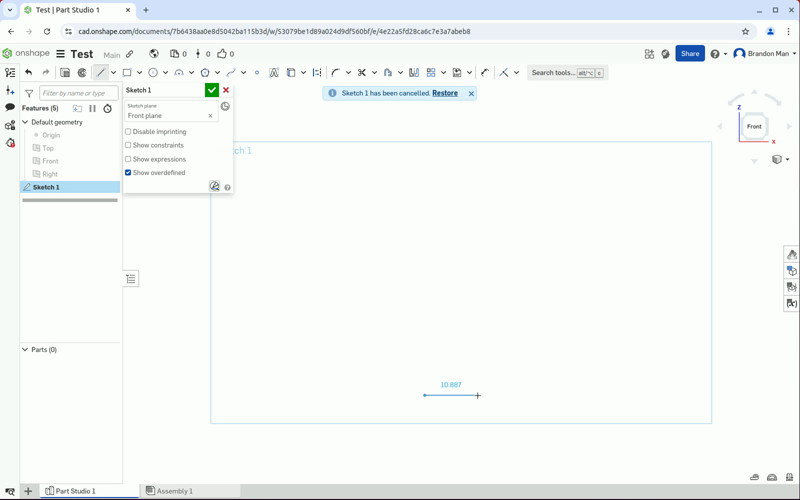
click(477, 395)
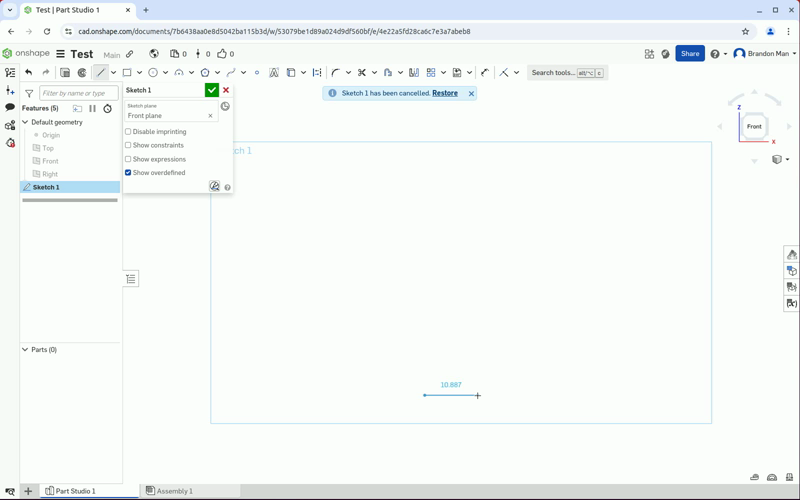
key_up(shift)
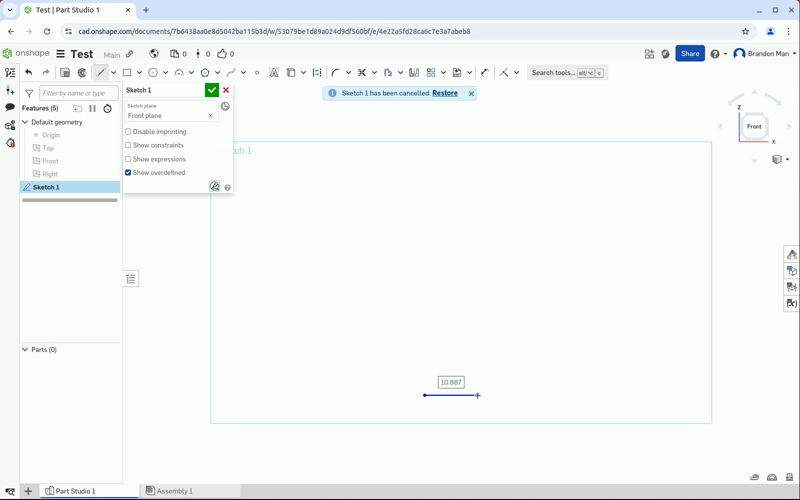
key_down(shift)
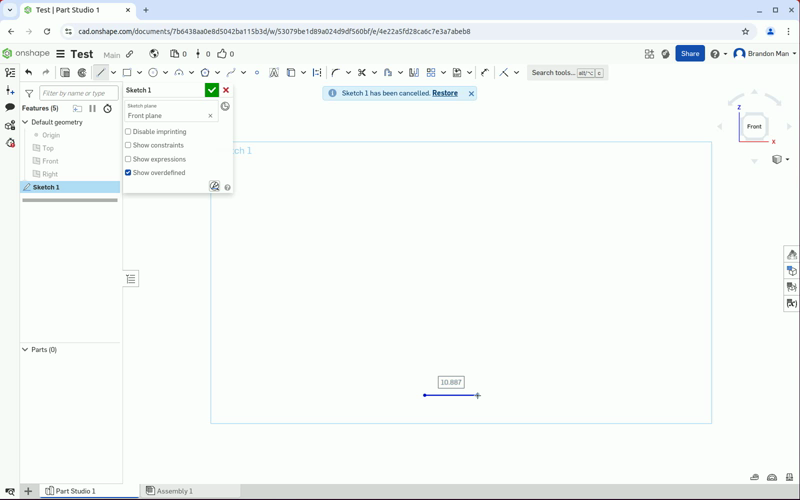
mouse_move(507, 395)
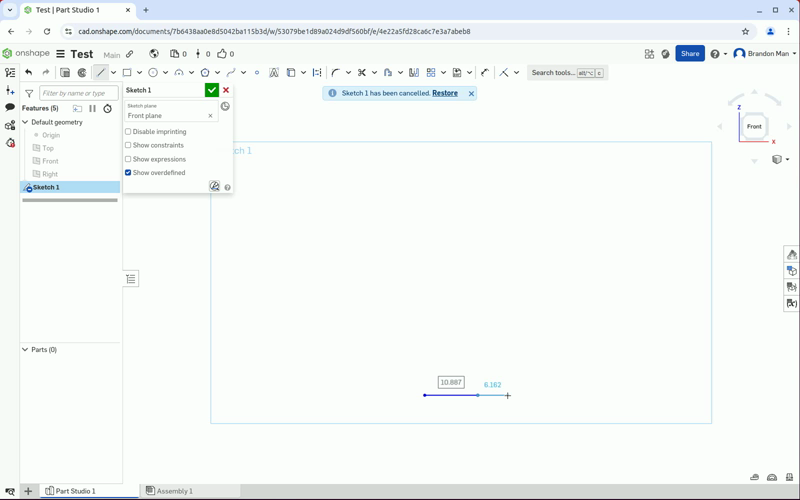
mouse_move(477, 342)
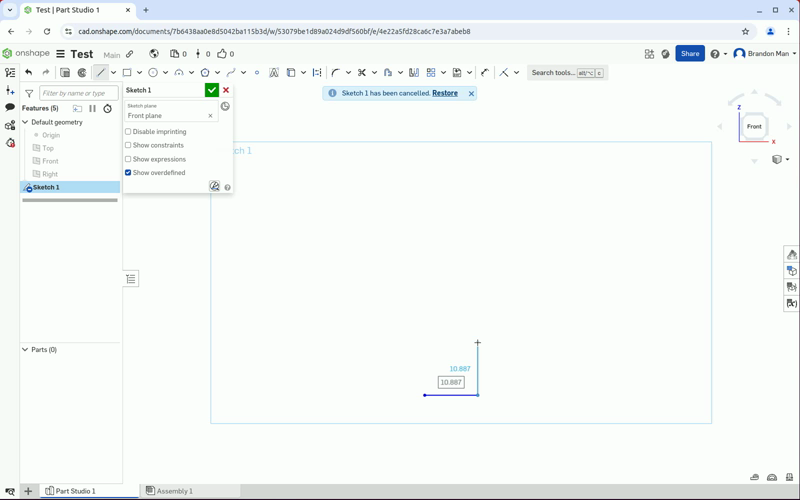
click(477, 342)
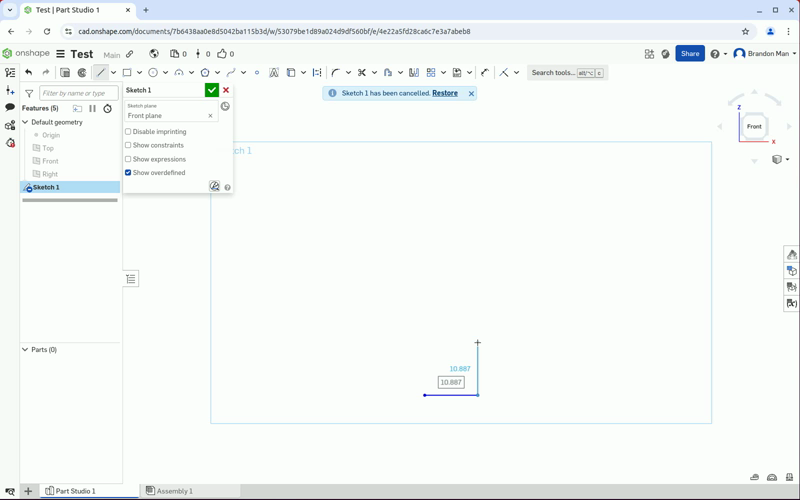
key_up(shift)
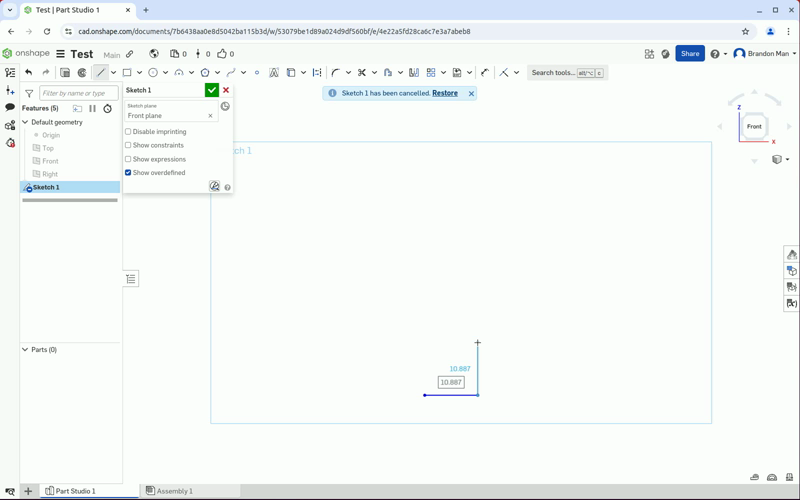
key_down(shift)
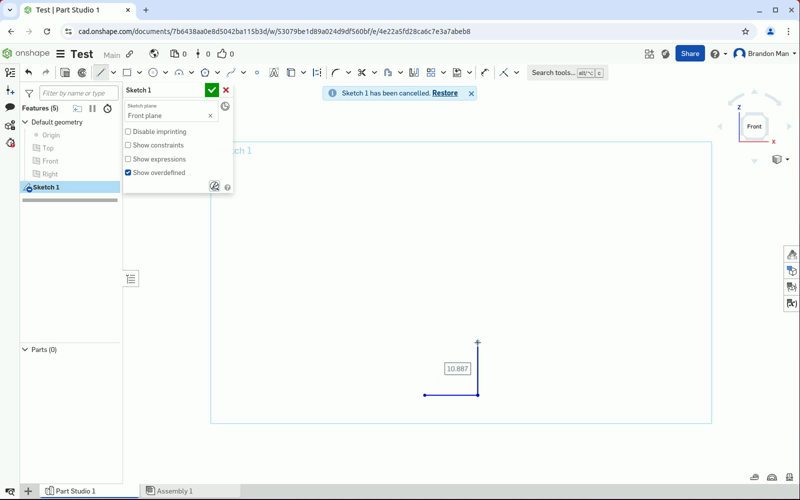
mouse_move(507, 342)
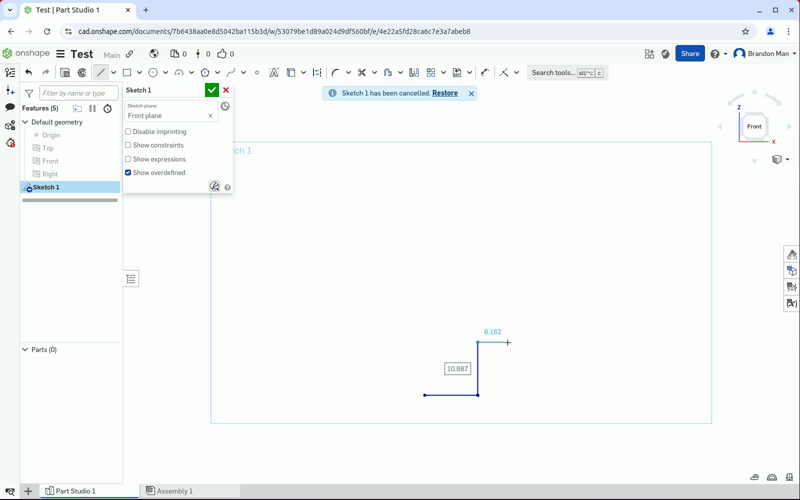
mouse_move(424, 342)
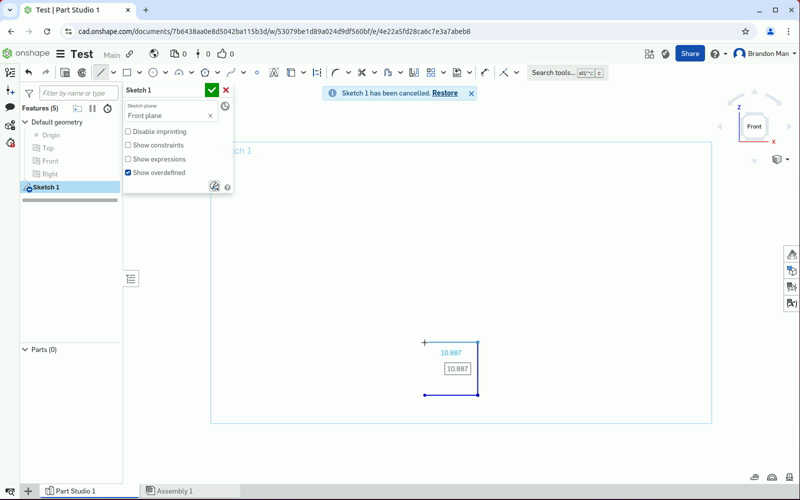
click(424, 342)
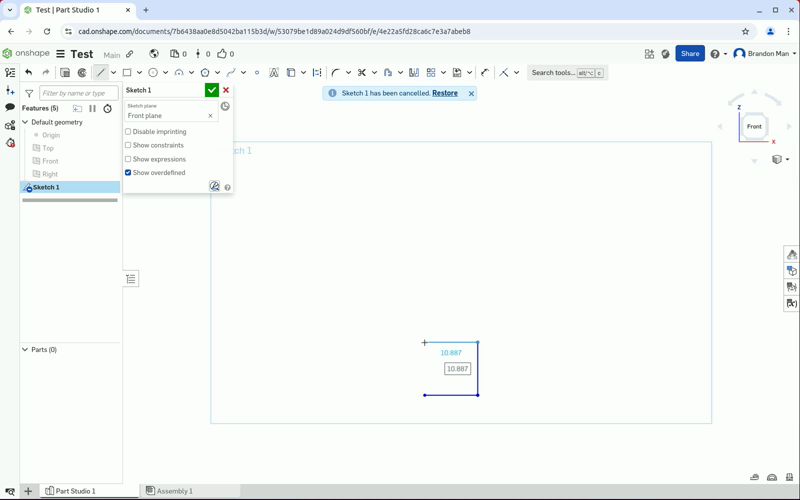
key_up(shift)
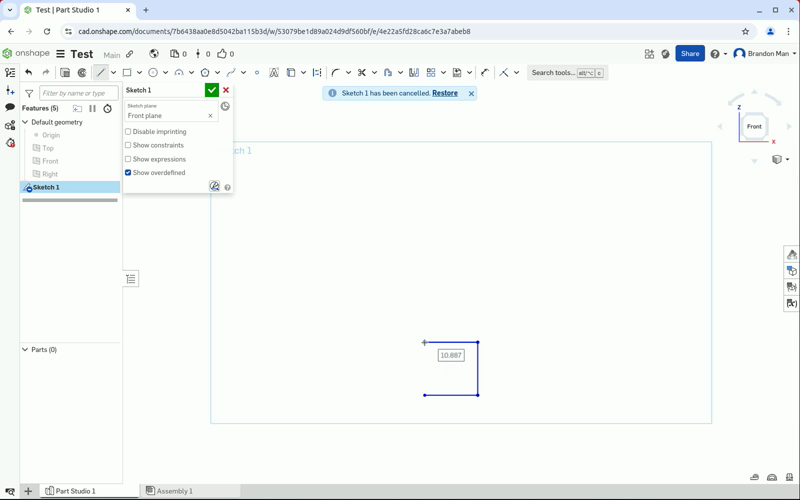
mouse_move(454, 342)
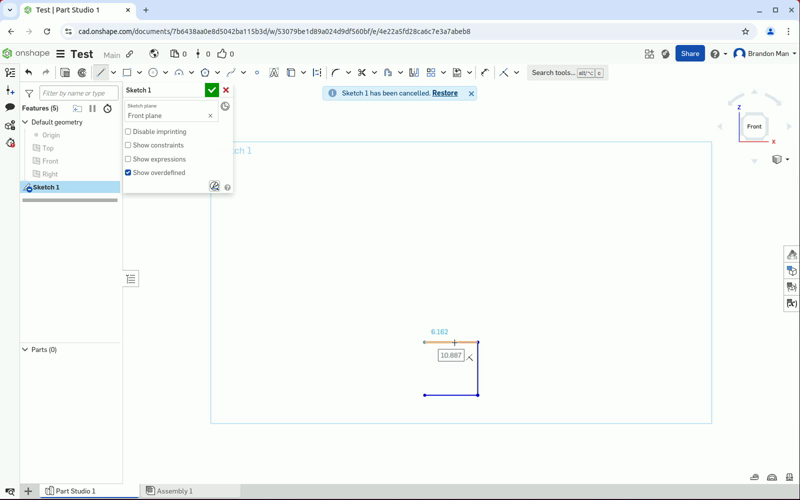
key_down(shift)
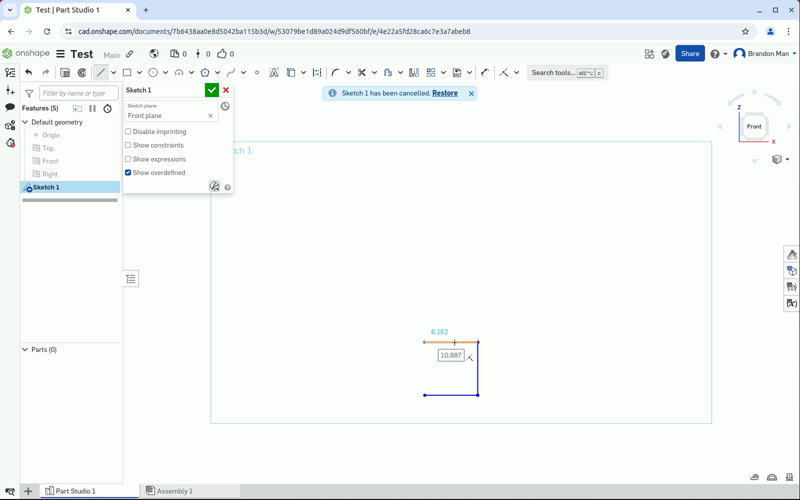
mouse_move(424, 395)
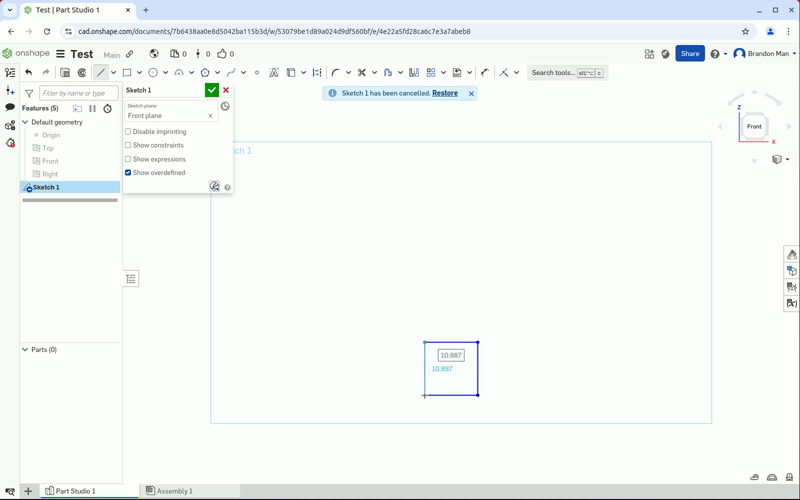
key_up(shift)
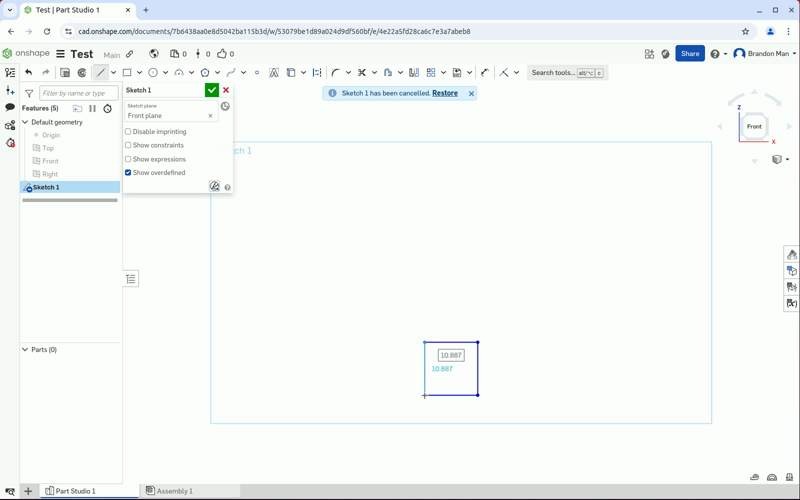
click(424, 395)
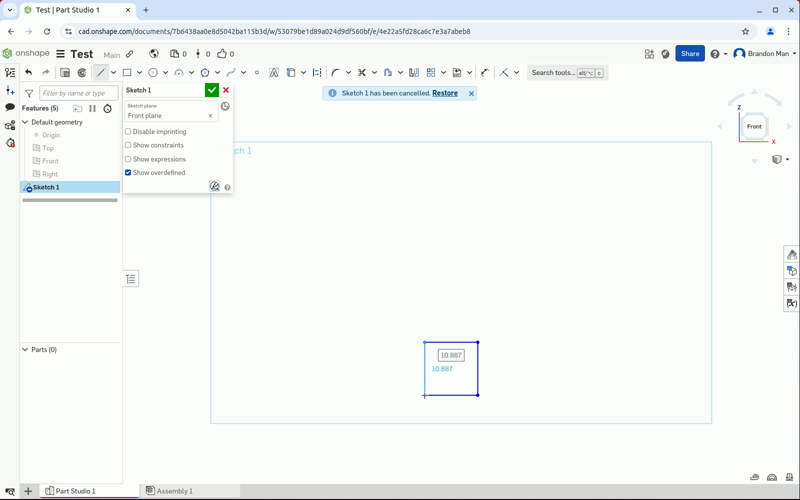
key(esc)
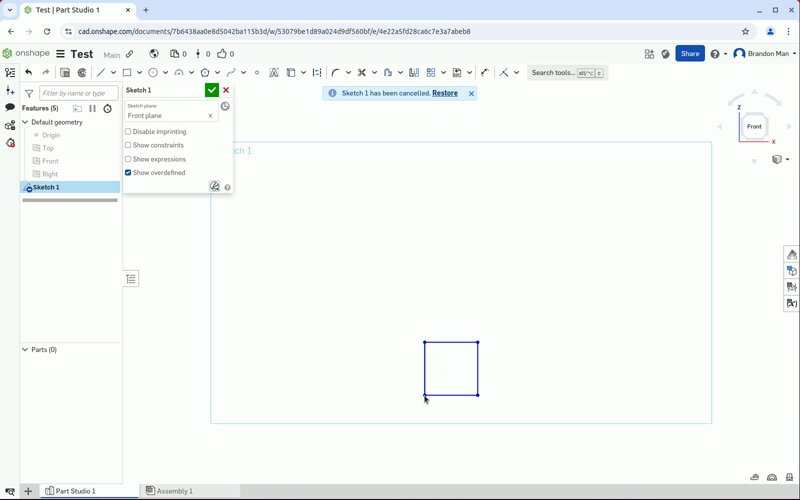
mouse_move(427, 359)
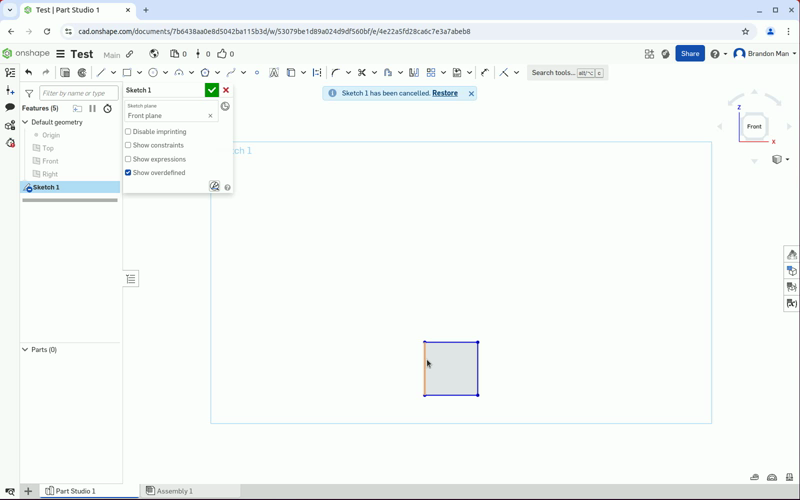
click(427, 359)
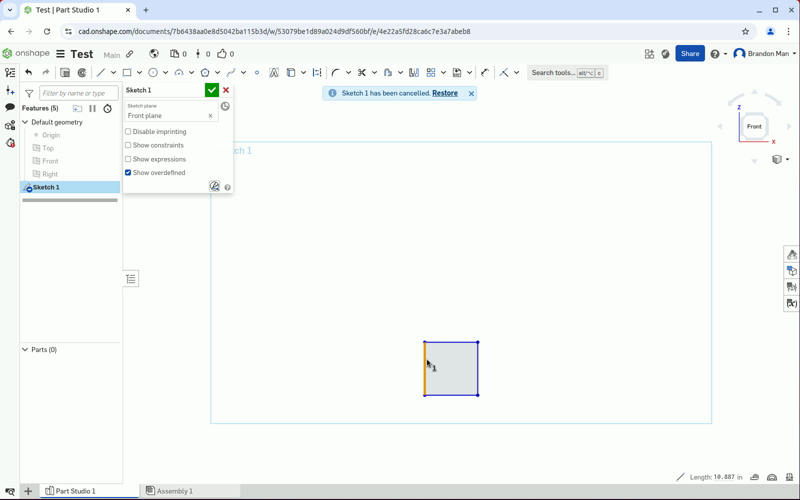
mouse_move(73, 352)
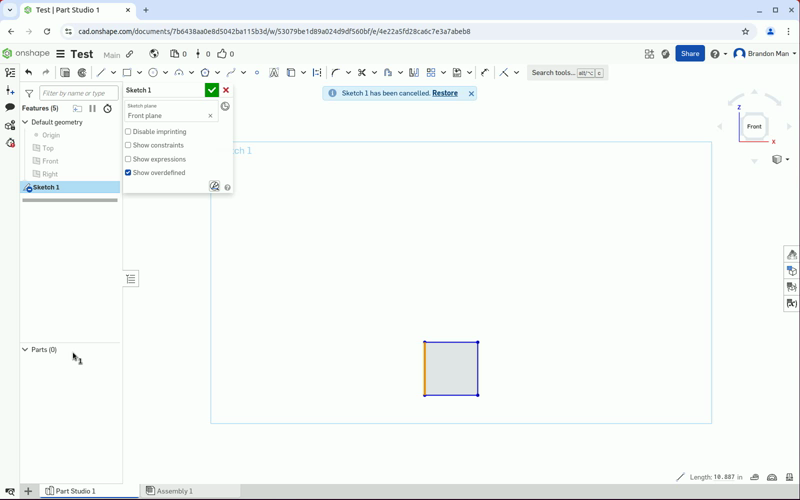
key(shift+y)
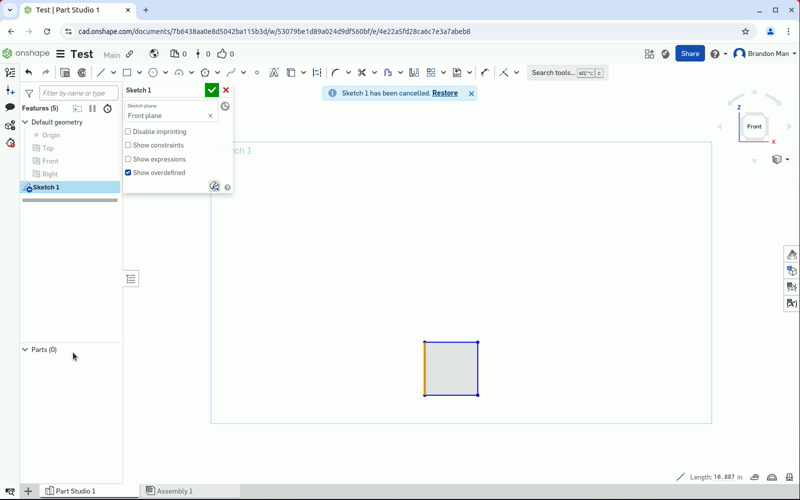
key(shift+e)
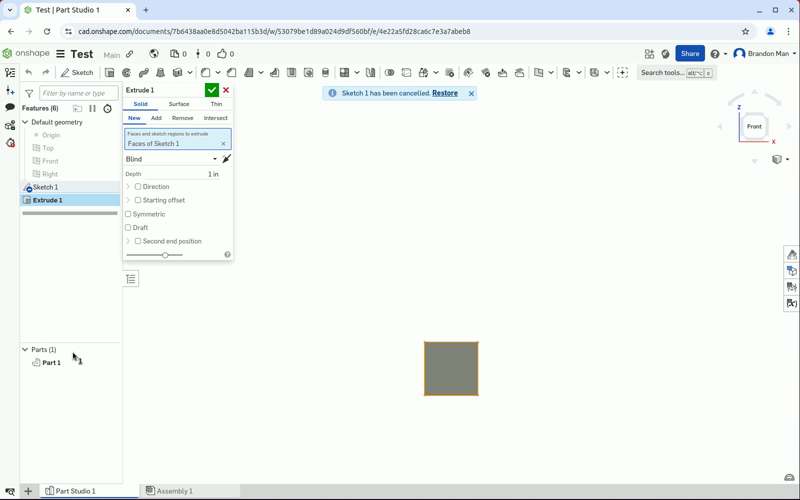
mouse_move(143, 106)
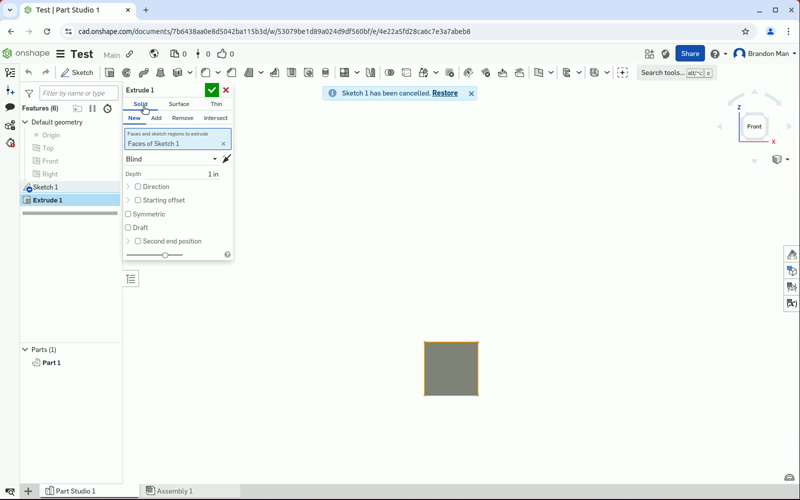
click(143, 106)
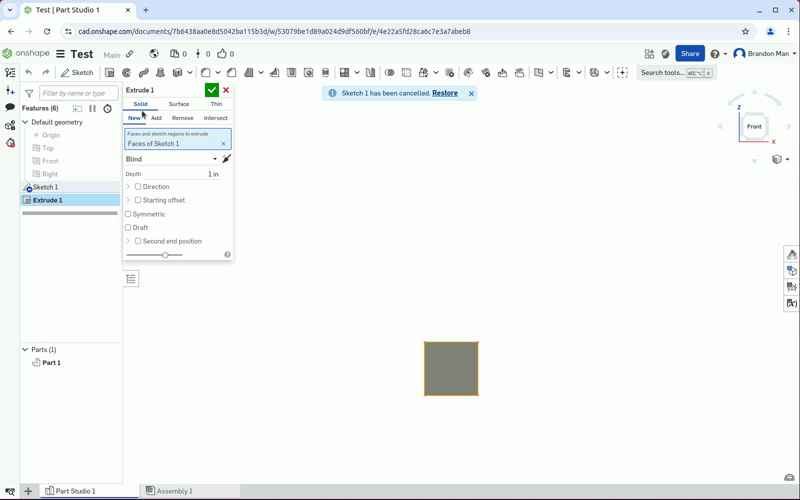
mouse_move(137, 120)
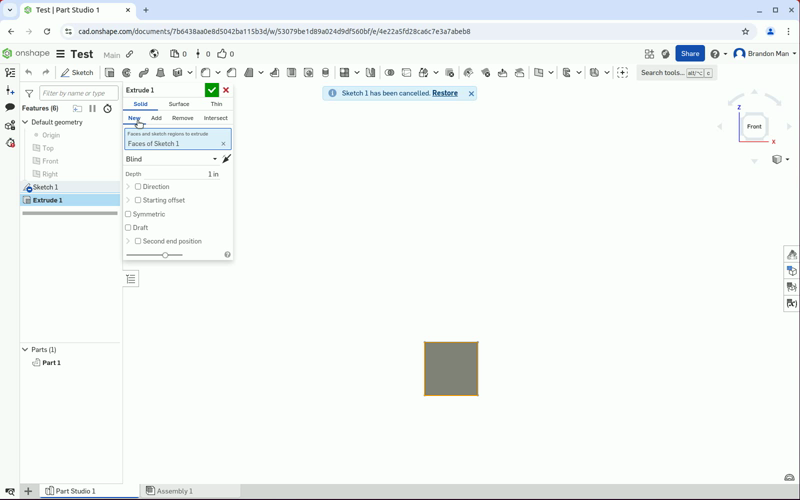
click(137, 120)
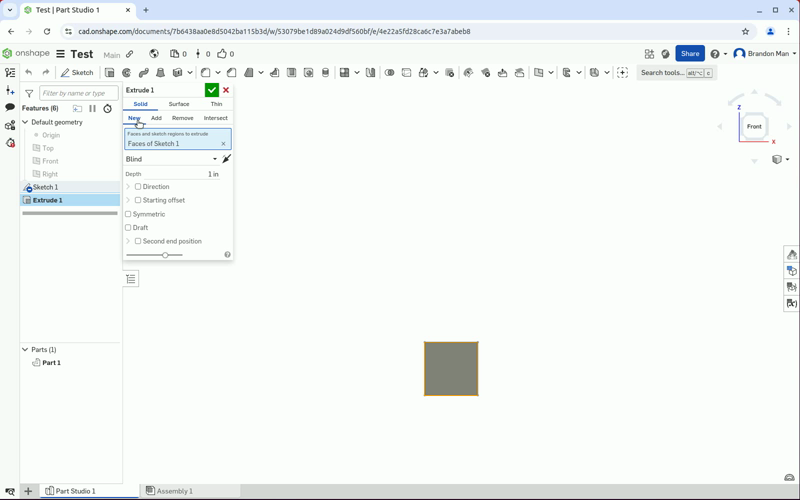
key(tab, 4)
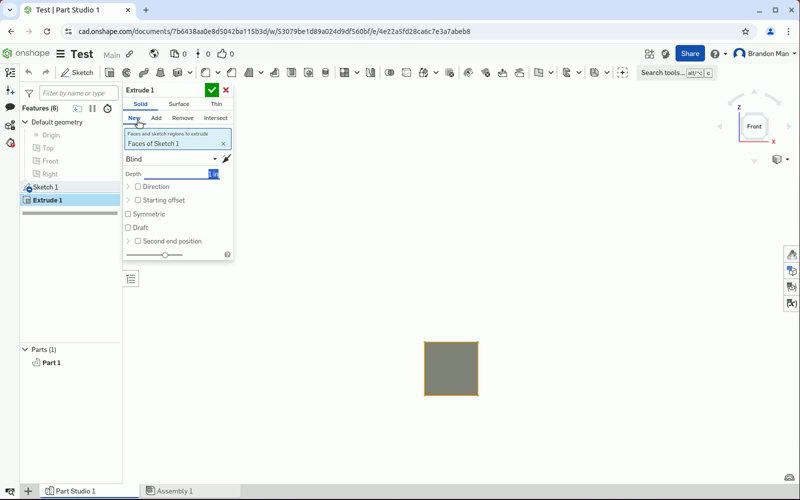
text(3.851)
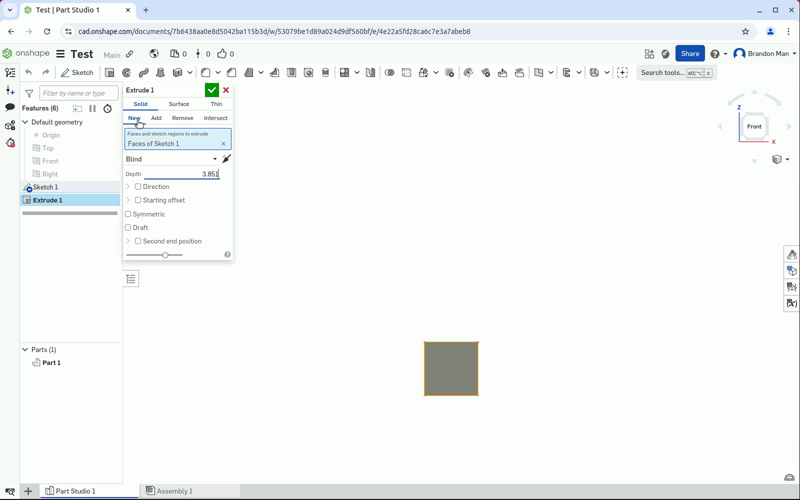
key(enter)
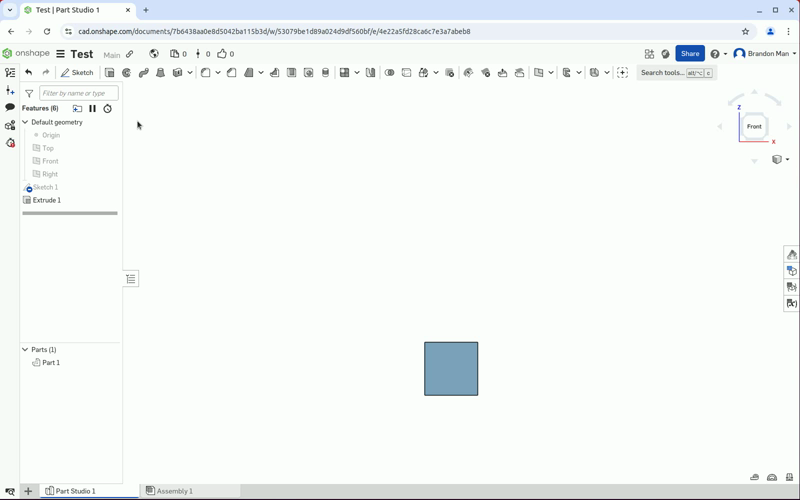
key(shift+h)
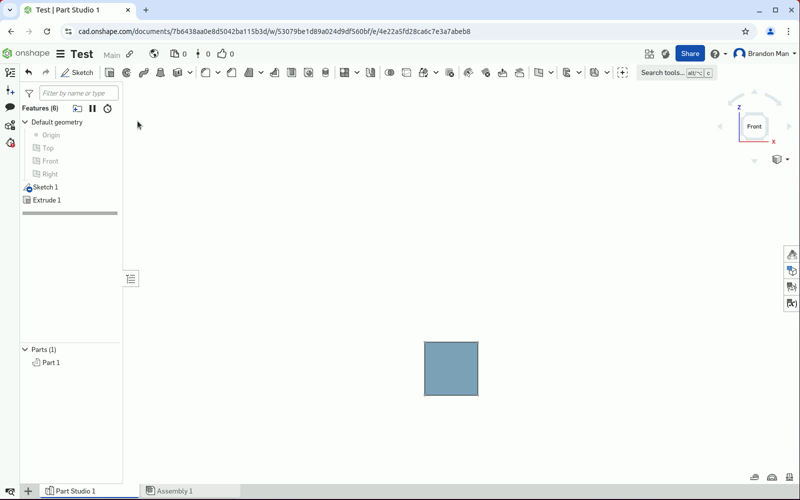
key(shift+h)
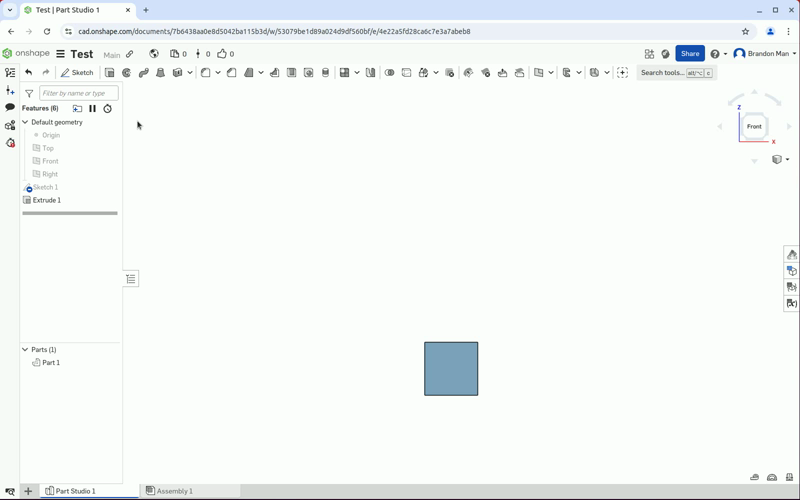
mouse_move(73, 189)
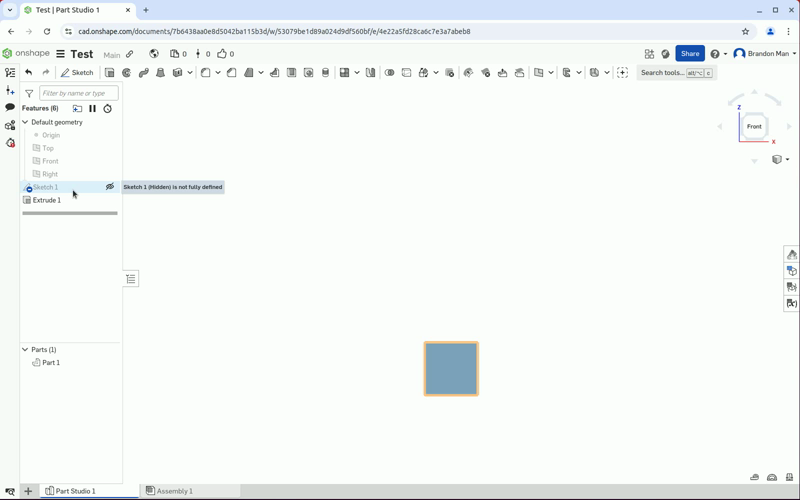
click(73, 189)
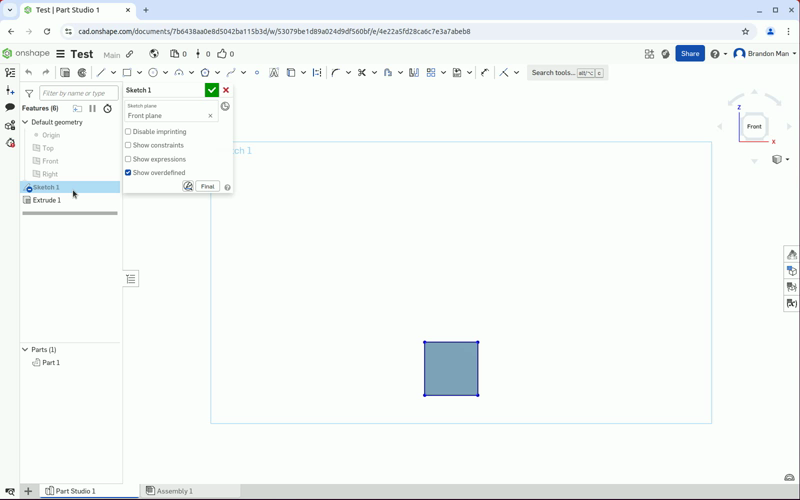
mouse_move(229, 92)
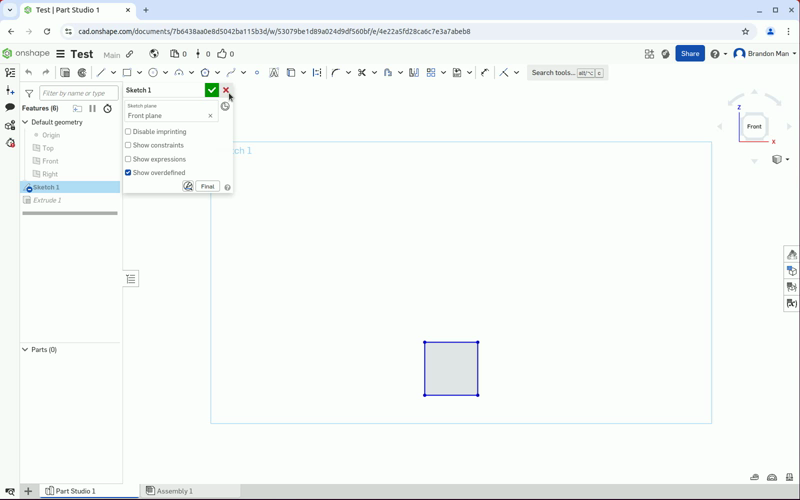
click(229, 92)
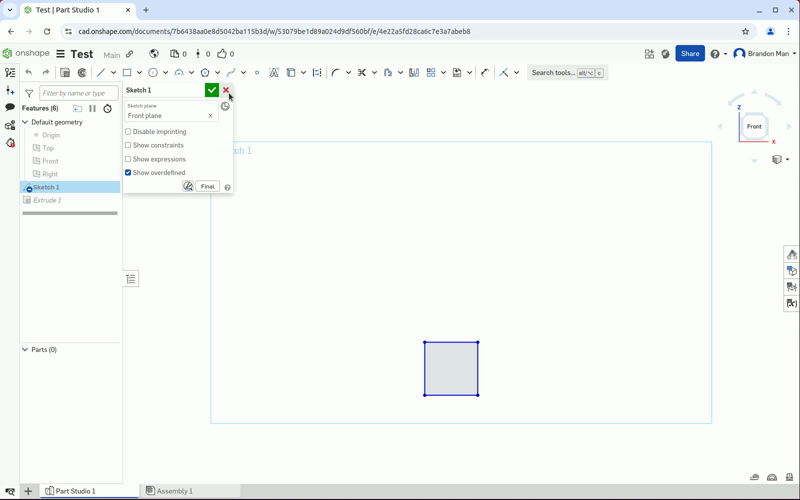
key(shift+s)
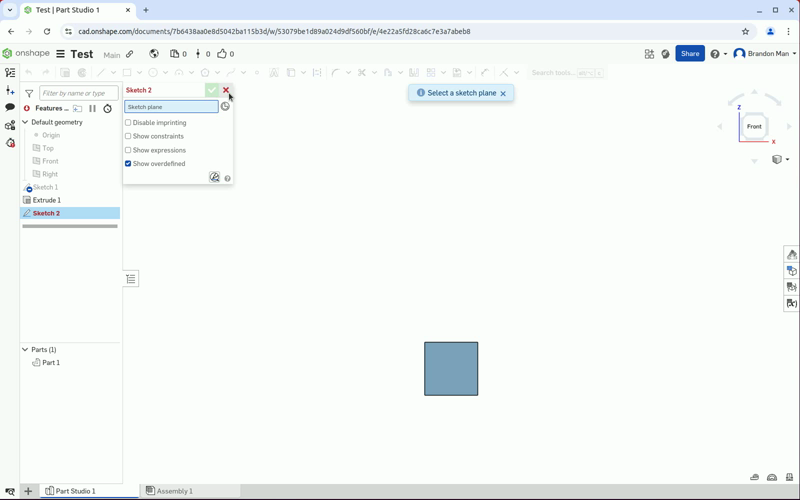
mouse_move(73, 163)
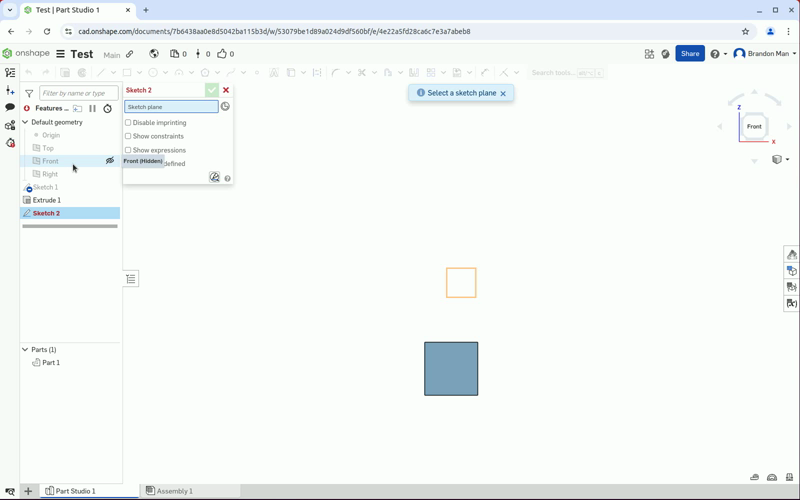
click(73, 163)
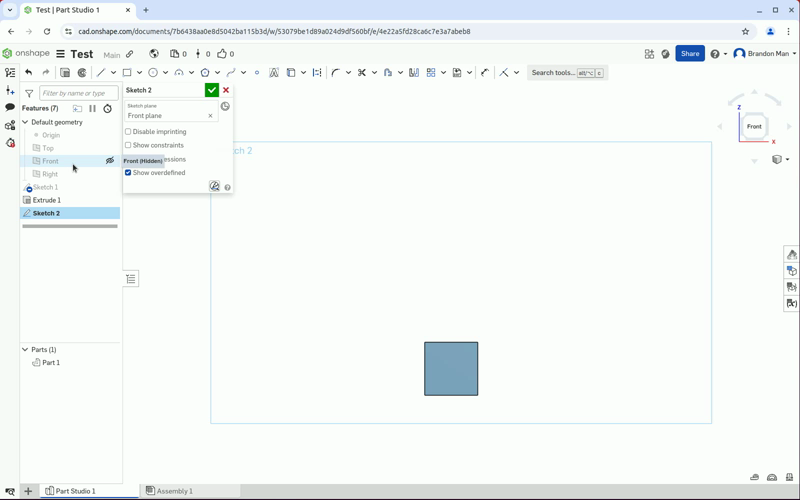
mouse_move(73, 352)
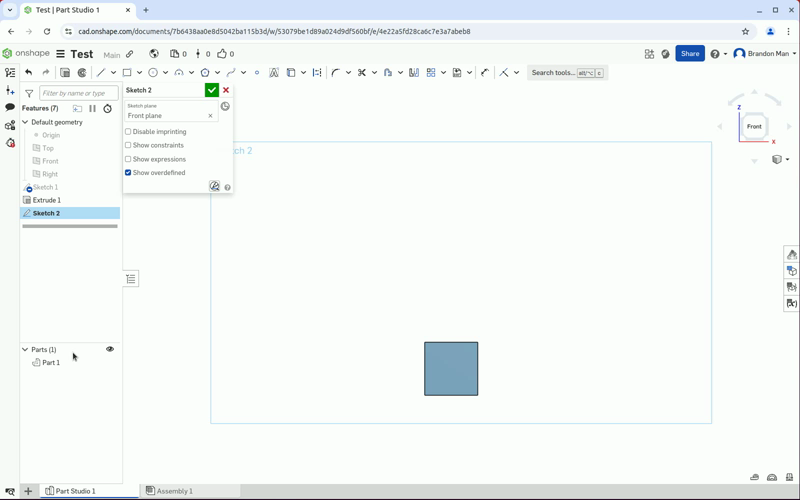
key(y)
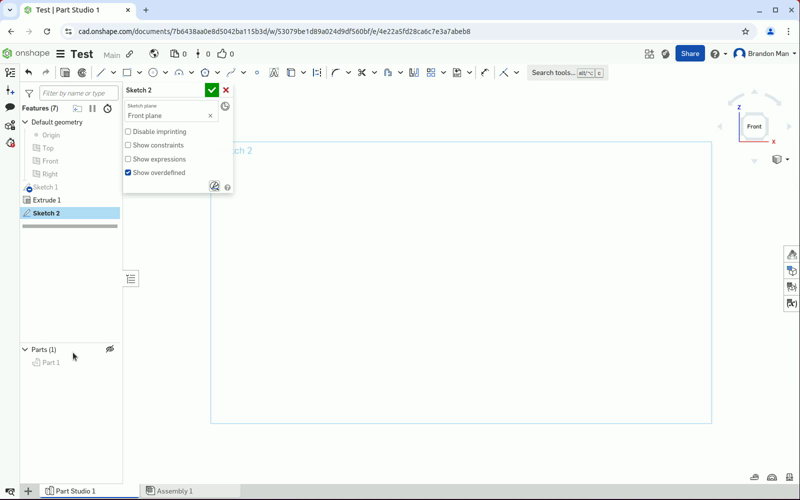
key(l)
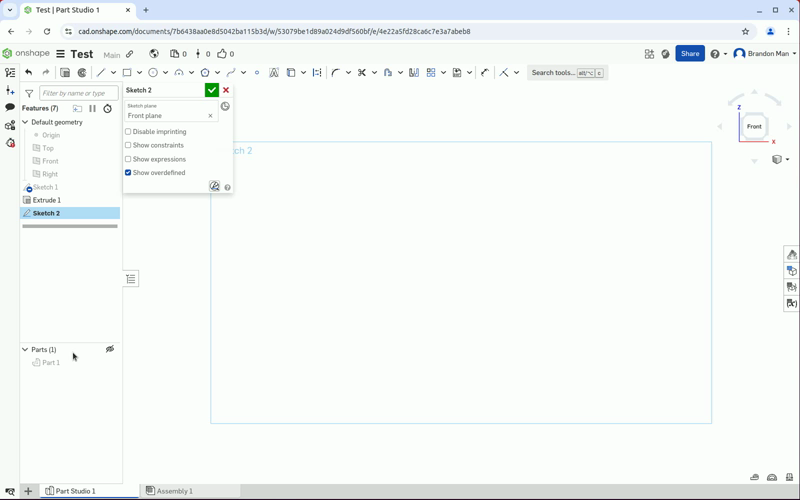
key_down(shift)
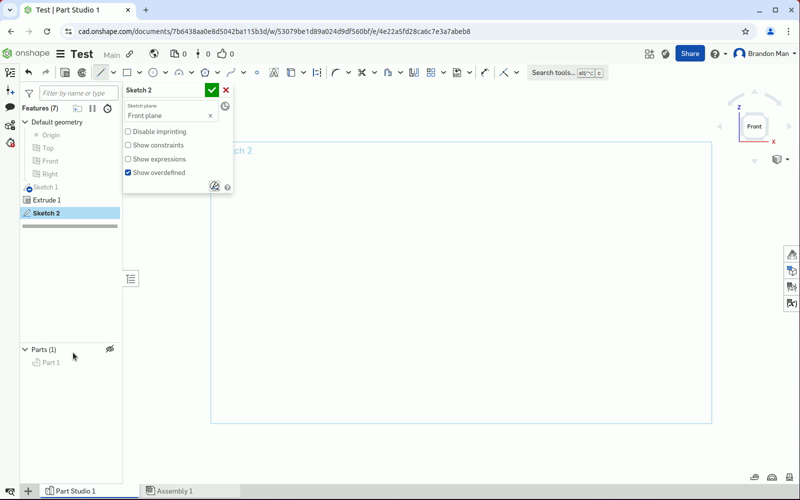
mouse_move(434, 325)
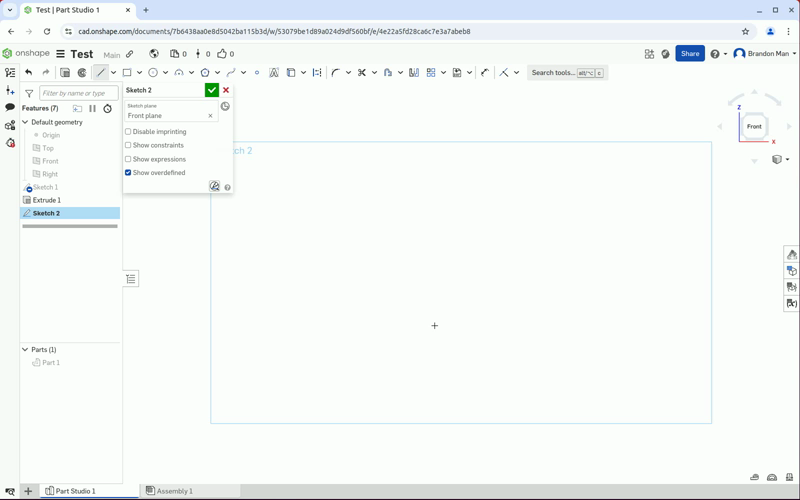
click(434, 325)
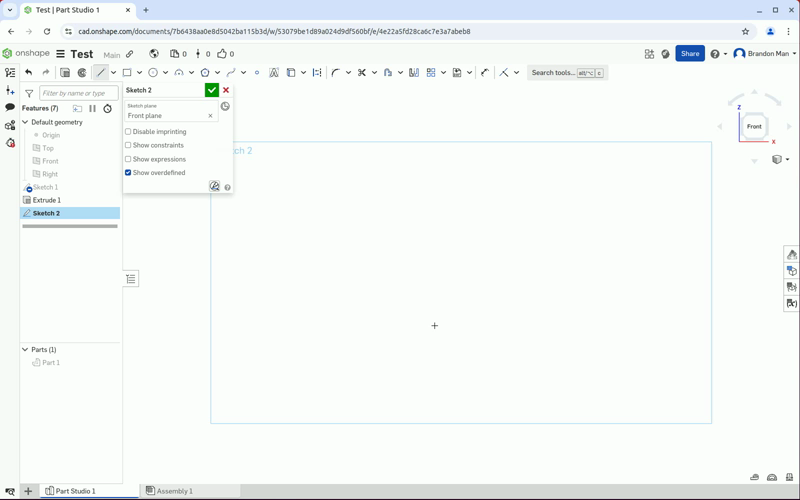
key_up(shift)
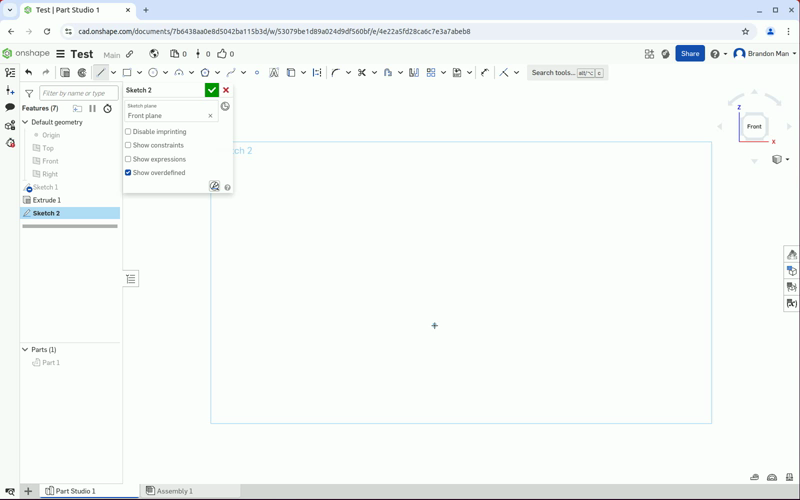
key_down(shift)
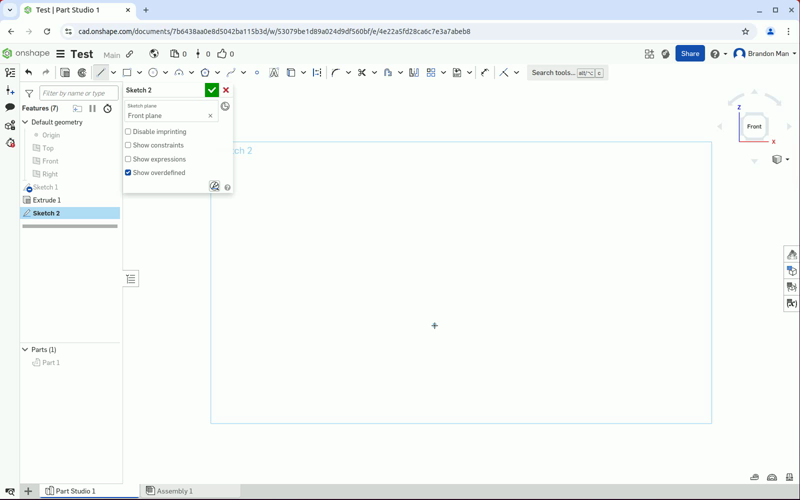
mouse_move(464, 325)
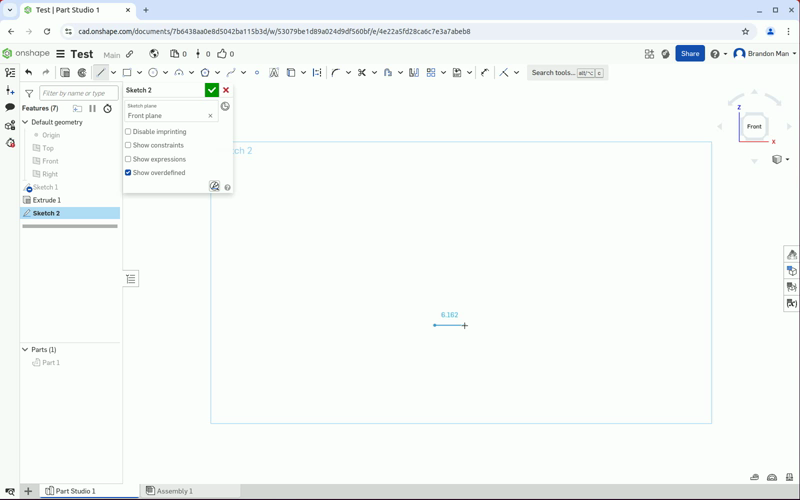
mouse_move(486, 325)
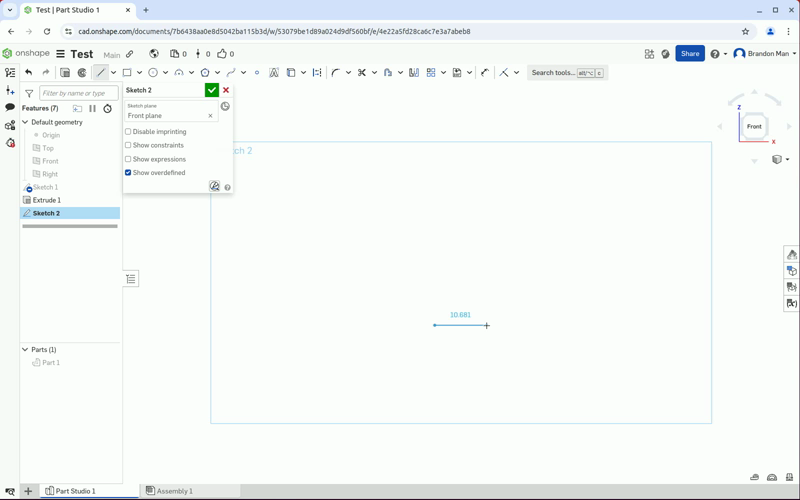
click(486, 325)
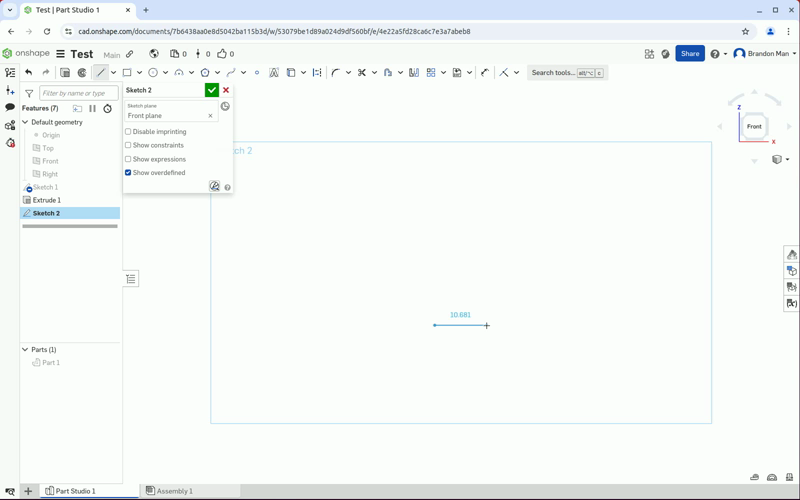
key_up(shift)
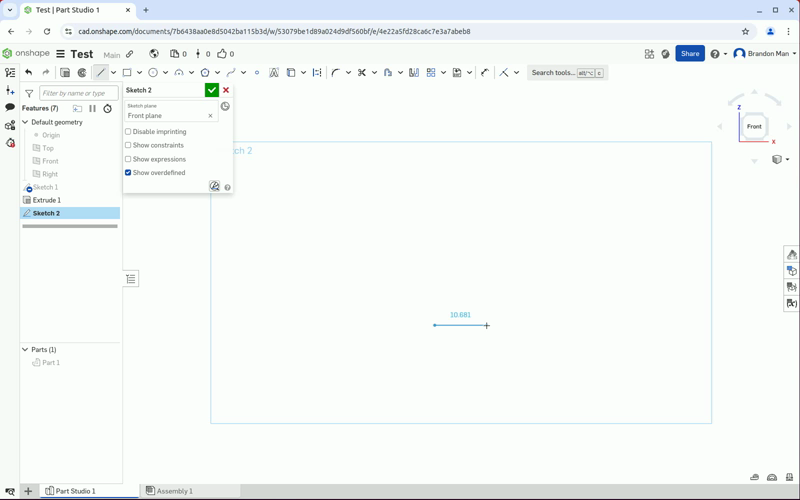
key_down(shift)
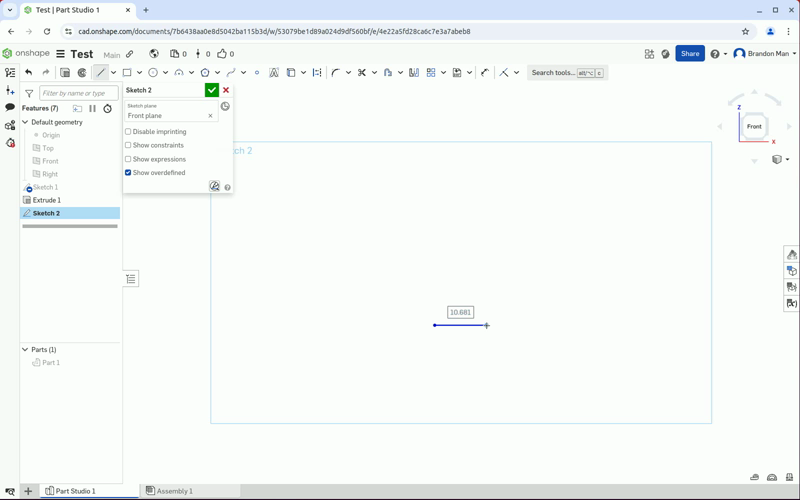
mouse_move(486, 241)
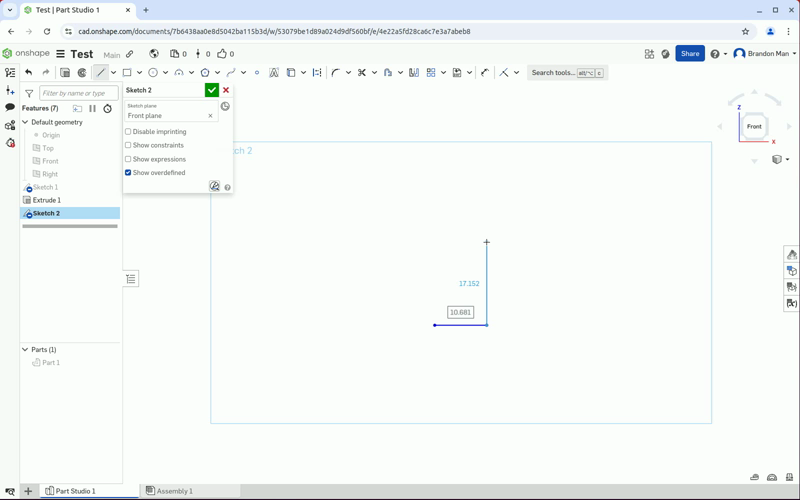
click(486, 241)
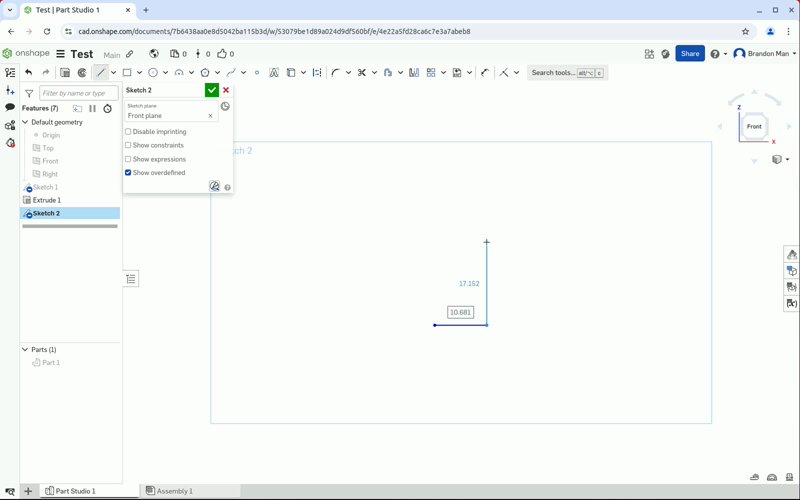
key_up(shift)
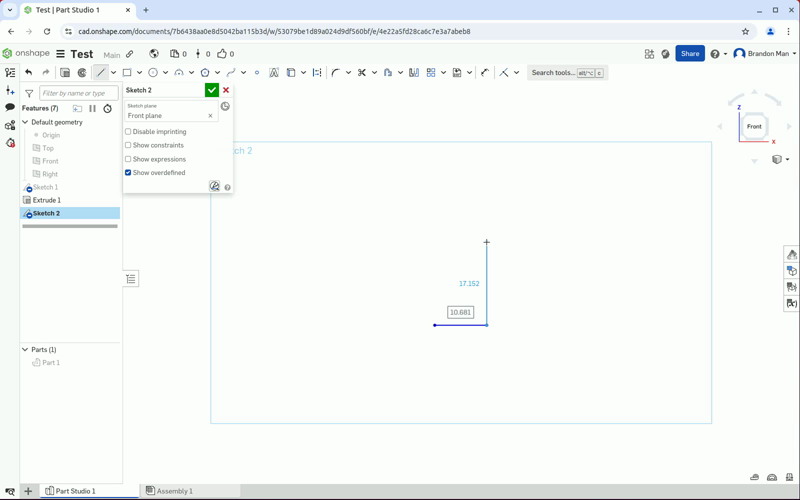
key_down(shift)
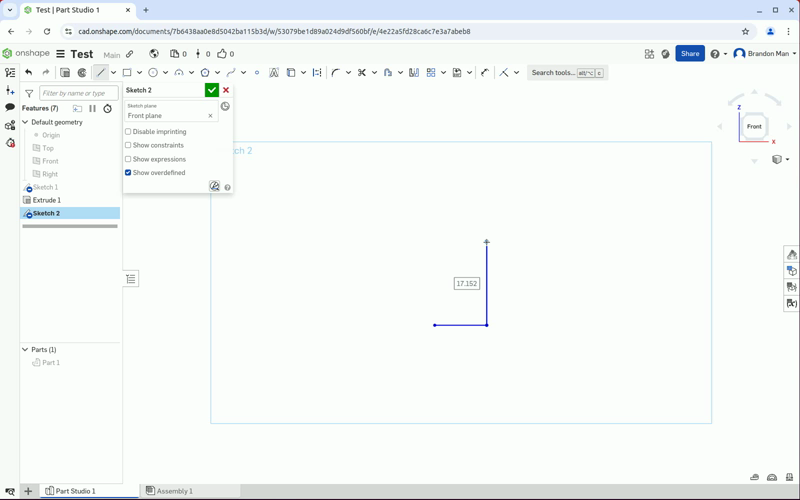
mouse_move(516, 241)
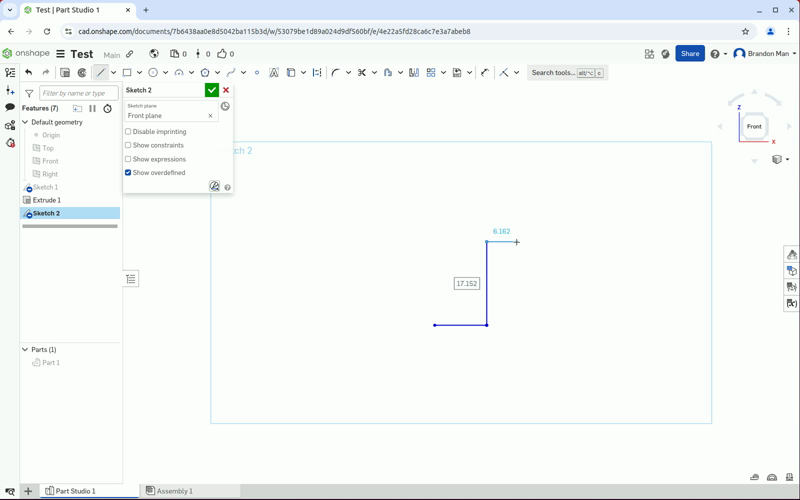
mouse_move(434, 241)
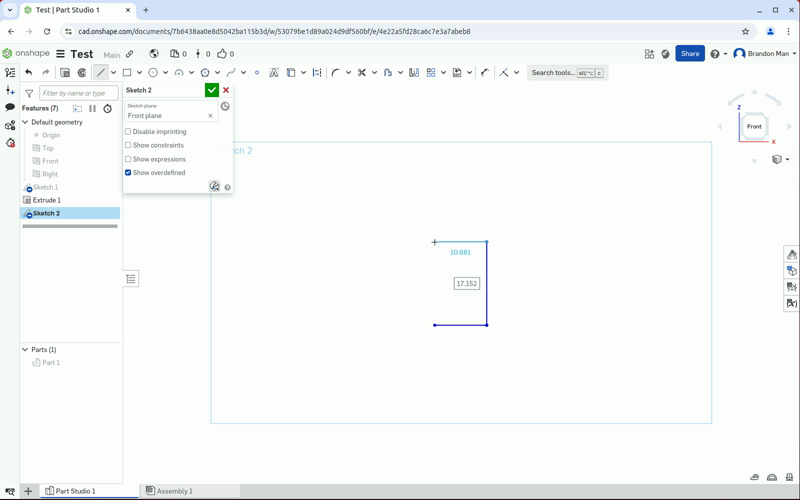
click(434, 241)
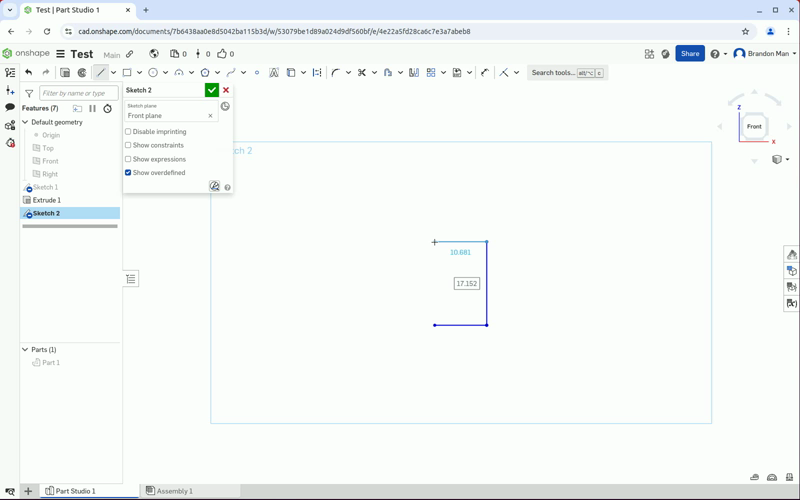
key_up(shift)
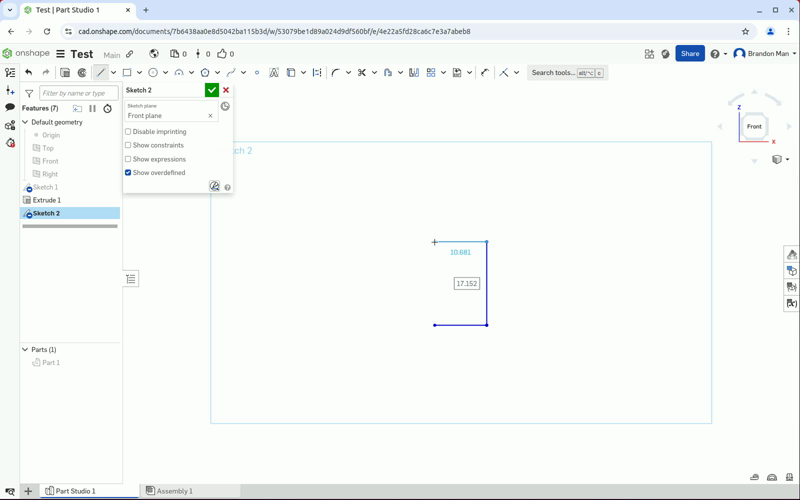
key_down(shift)
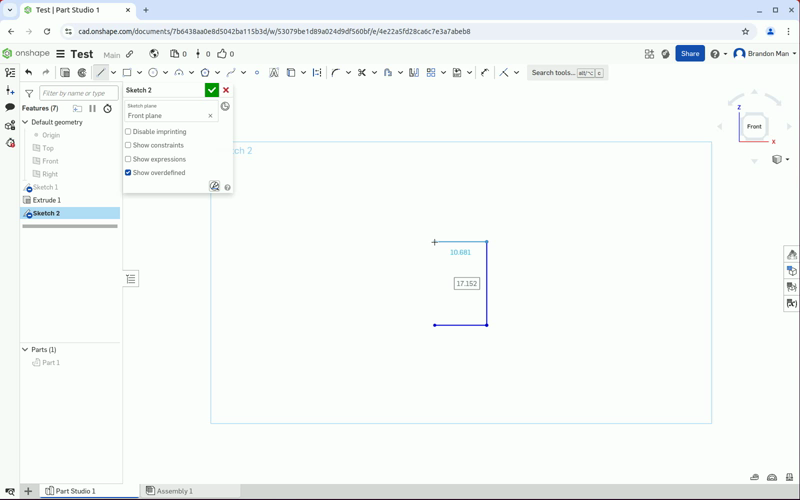
mouse_move(434, 325)
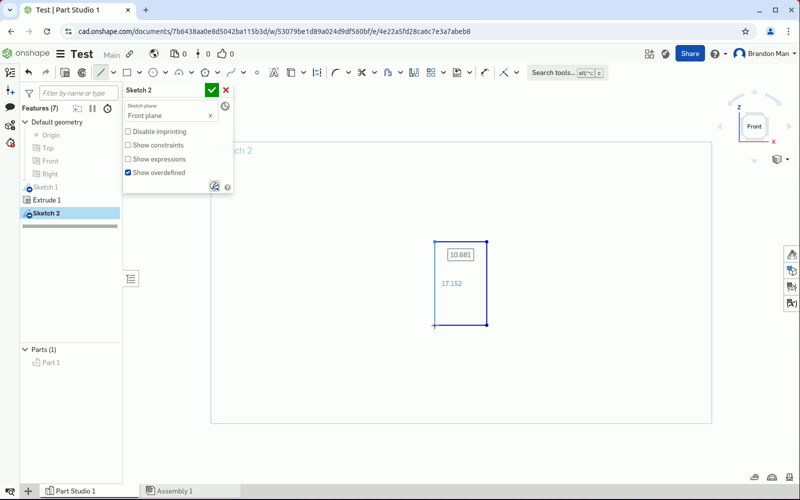
key_up(shift)
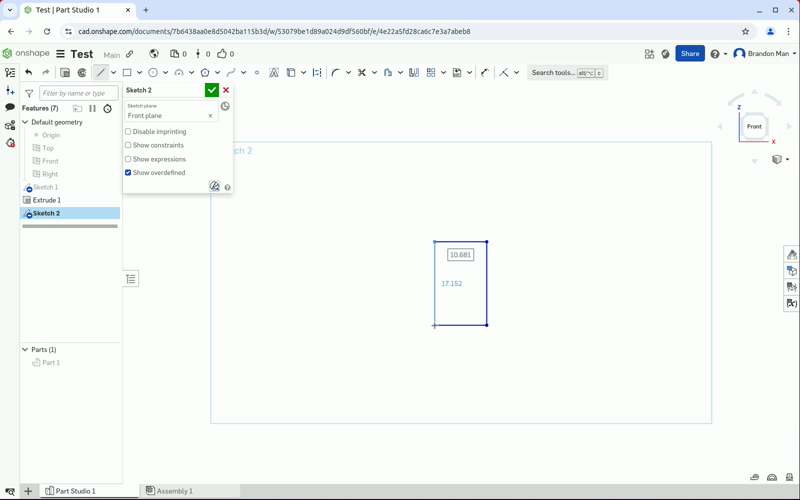
click(434, 325)
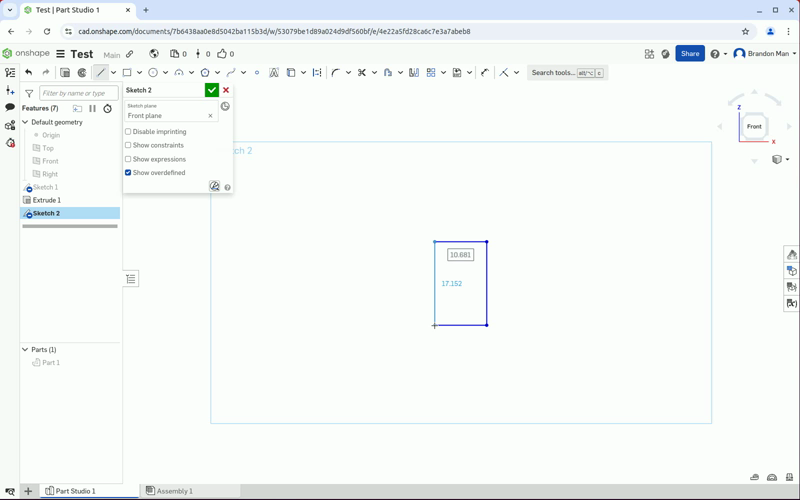
key(esc)
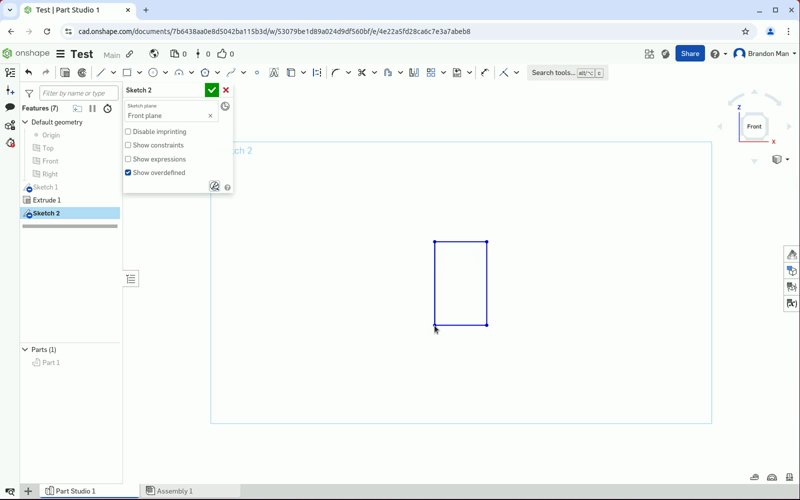
key(c)
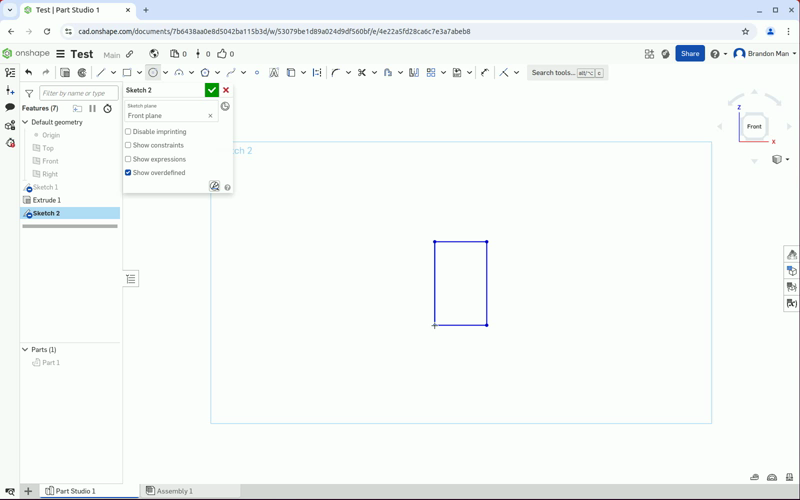
key_down(shift)
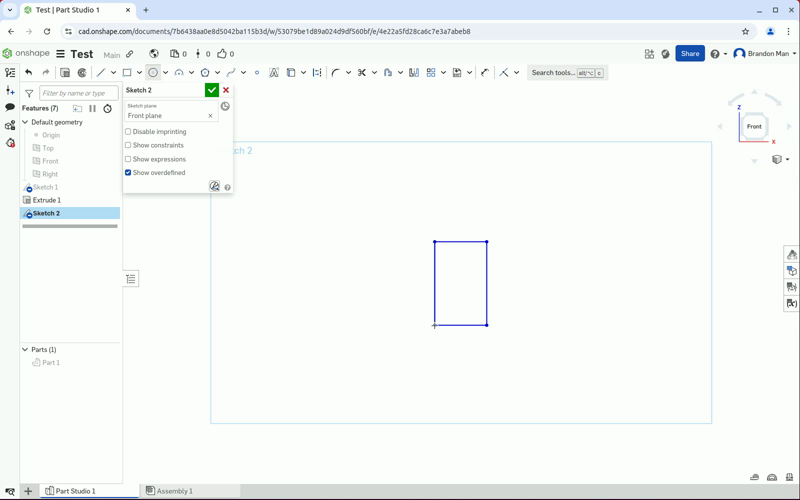
mouse_move(461, 282)
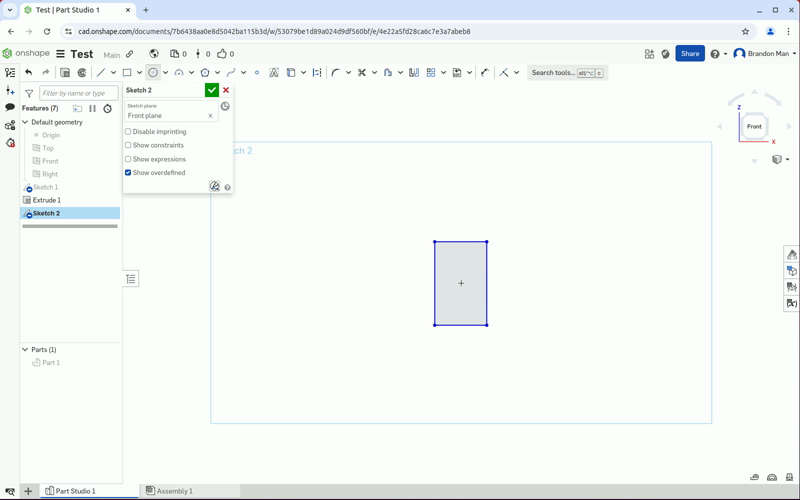
click(461, 282)
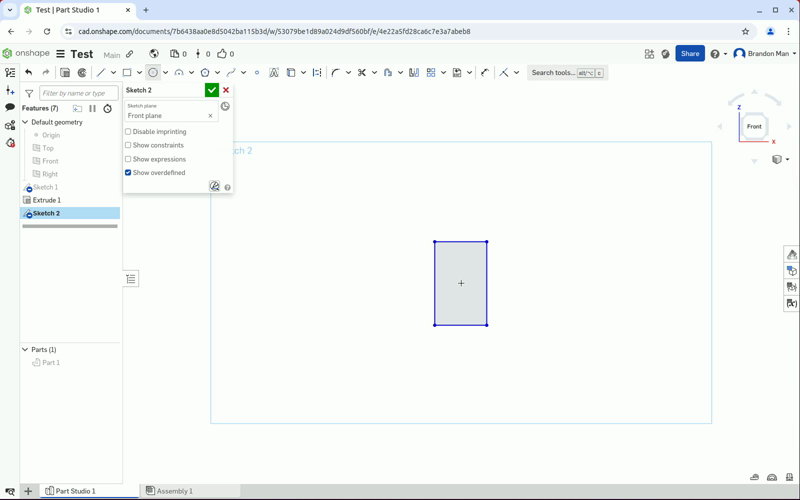
key_up(shift)
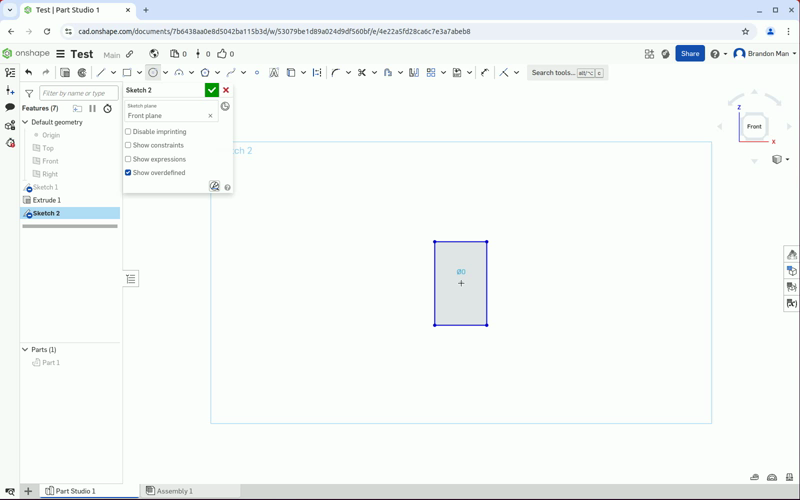
mouse_move(475, 282)
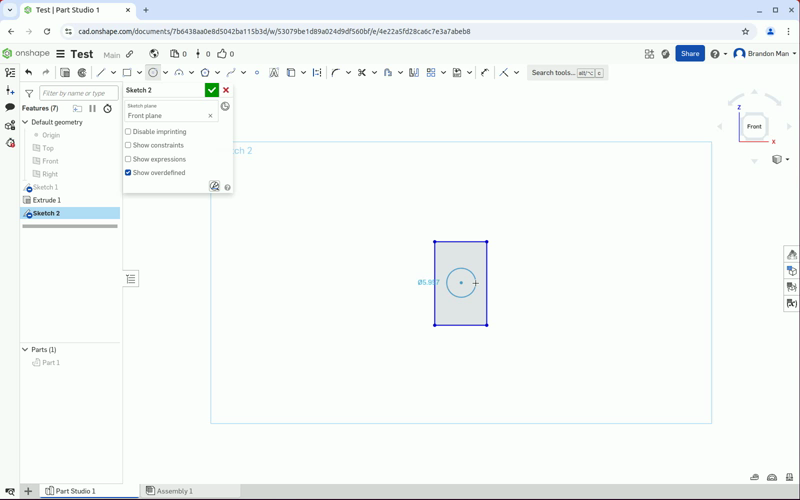
click(475, 282)
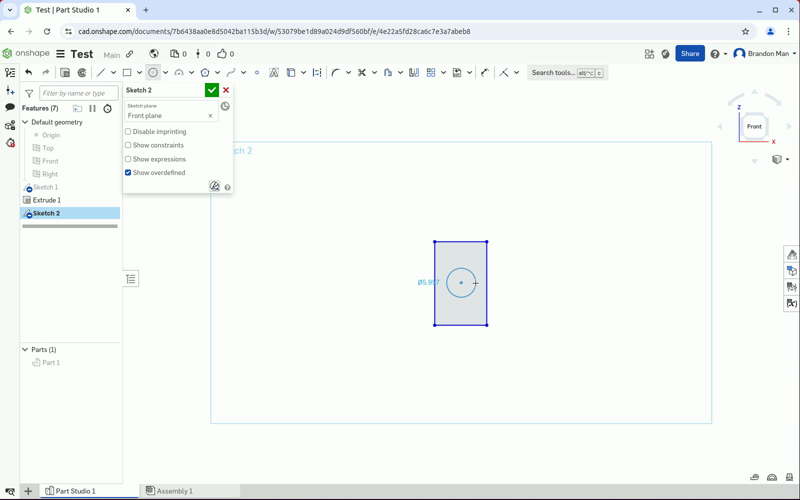
key(esc)
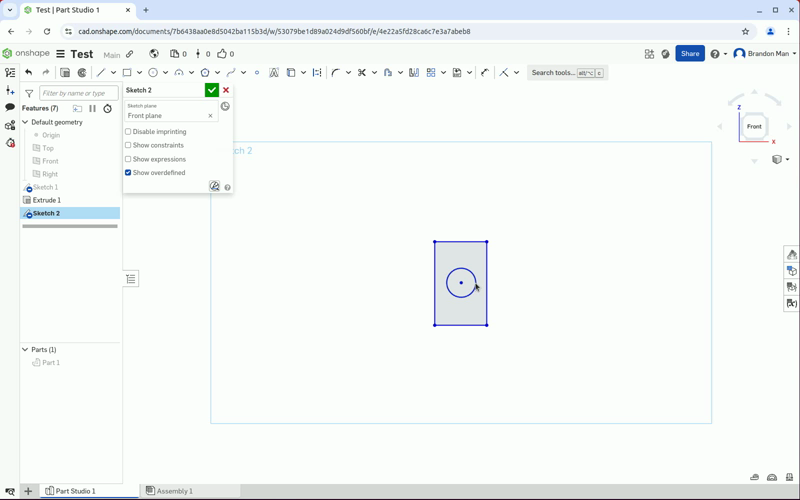
mouse_move(457, 319)
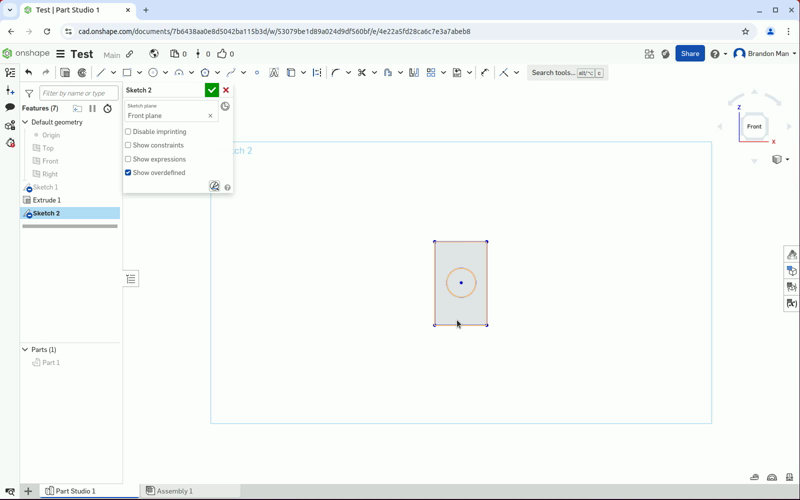
click(457, 319)
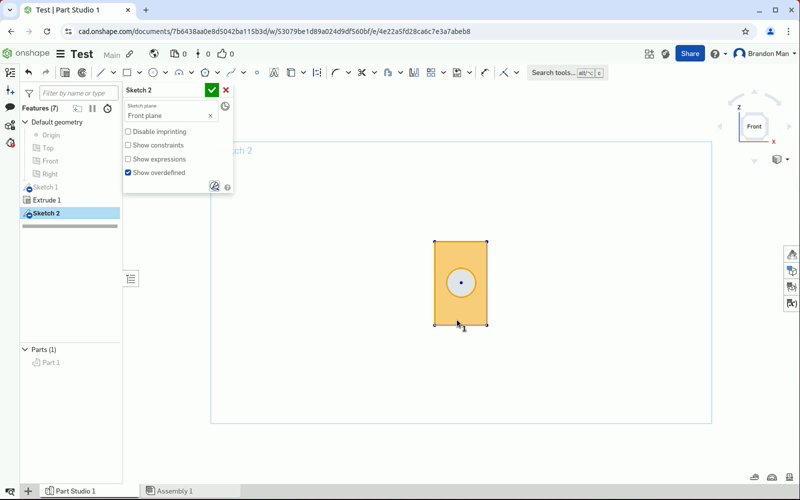
mouse_move(73, 352)
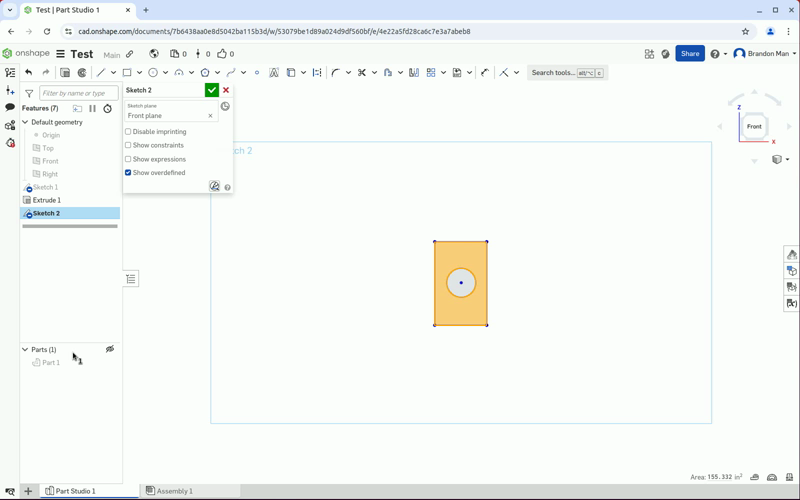
key(shift+y)
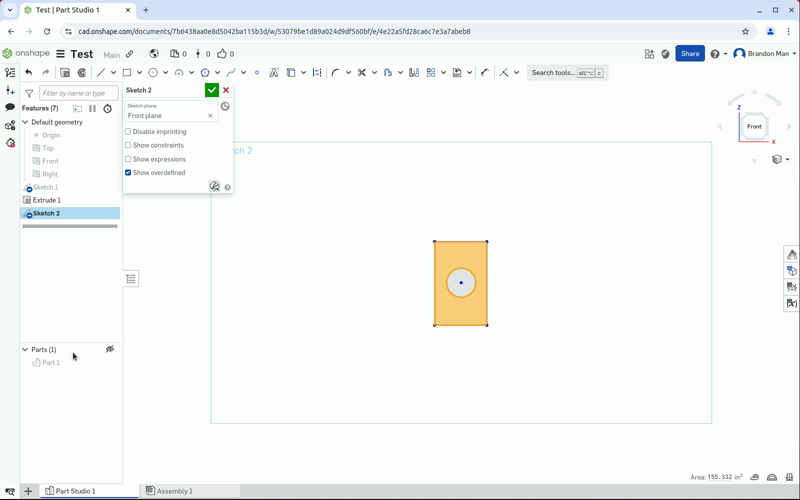
key(shift+e)
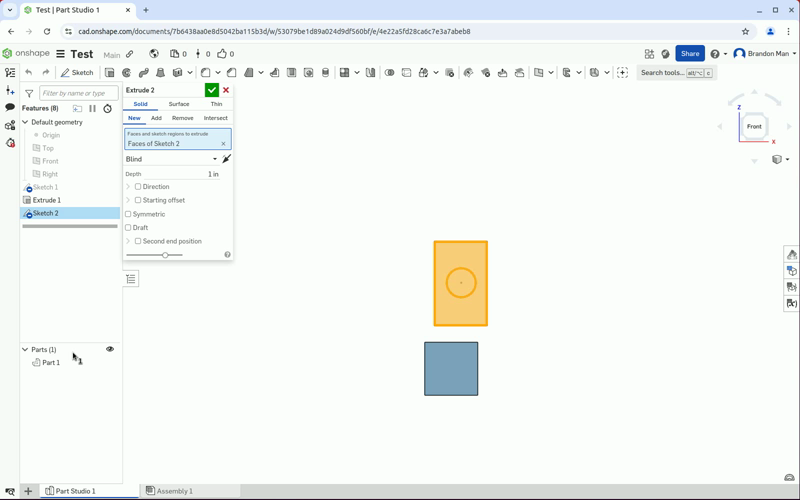
mouse_move(143, 106)
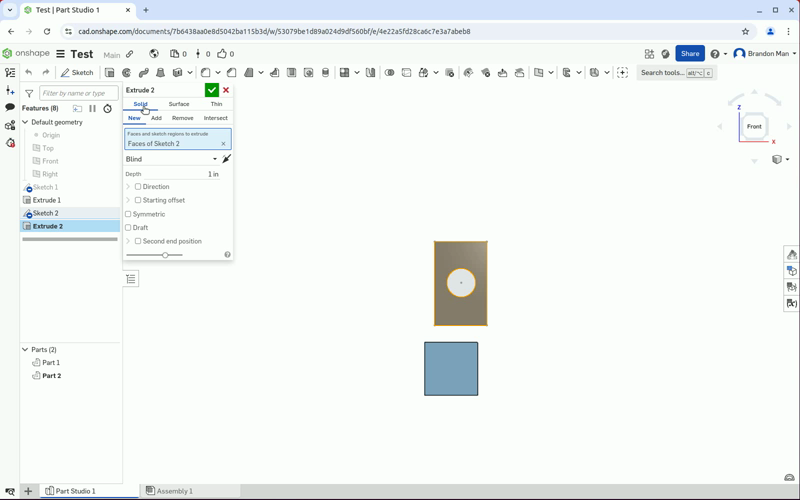
click(143, 106)
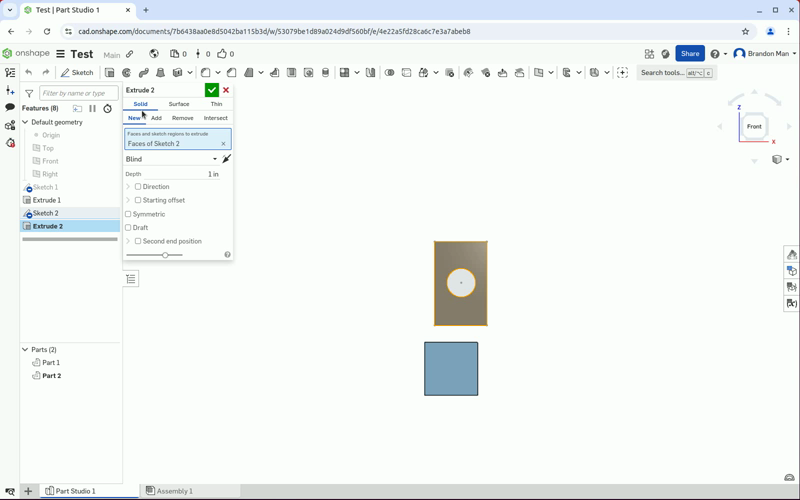
mouse_move(137, 120)
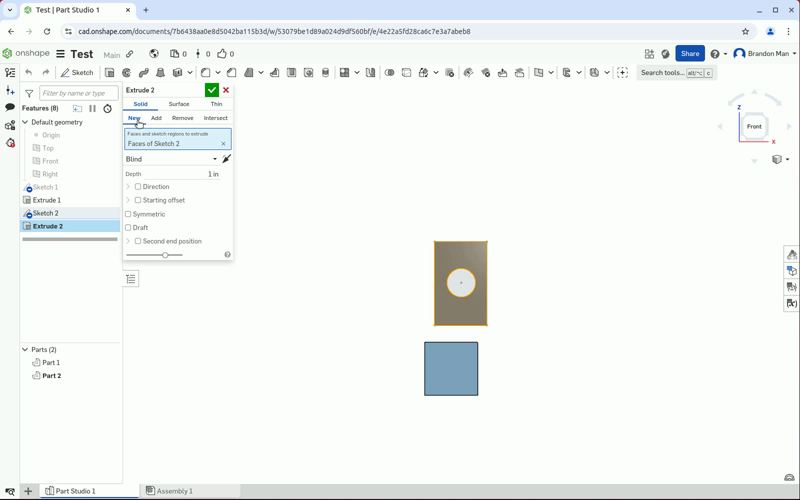
click(137, 120)
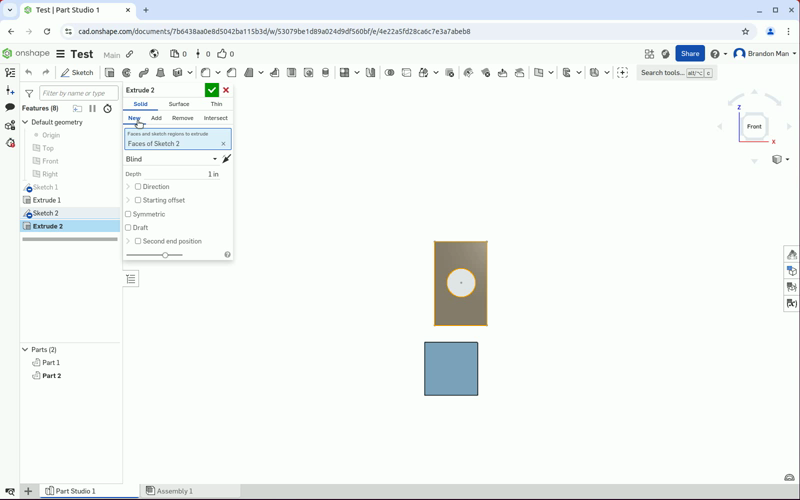
key(tab, 4)
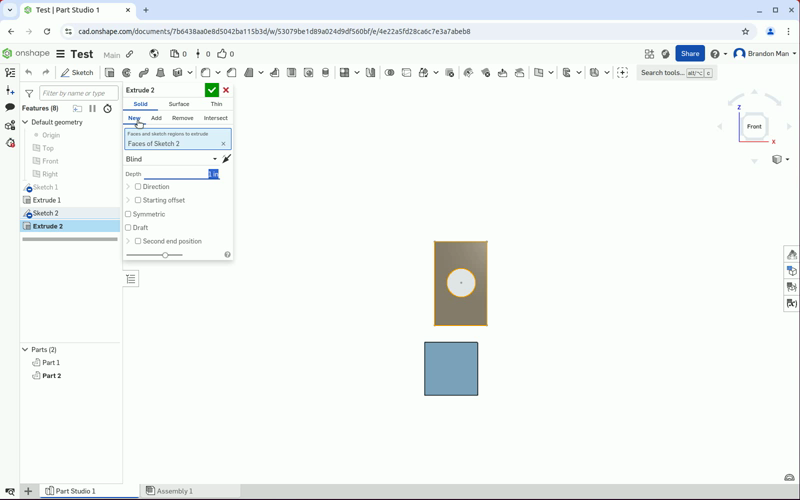
text(3.851)
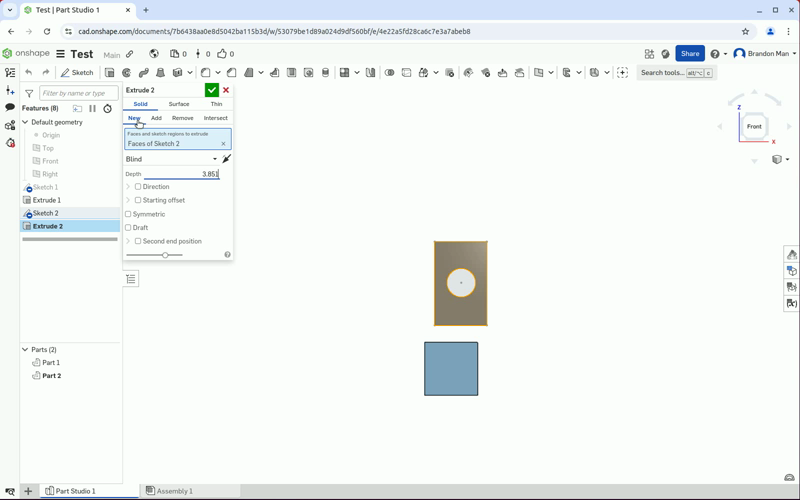
key(enter)
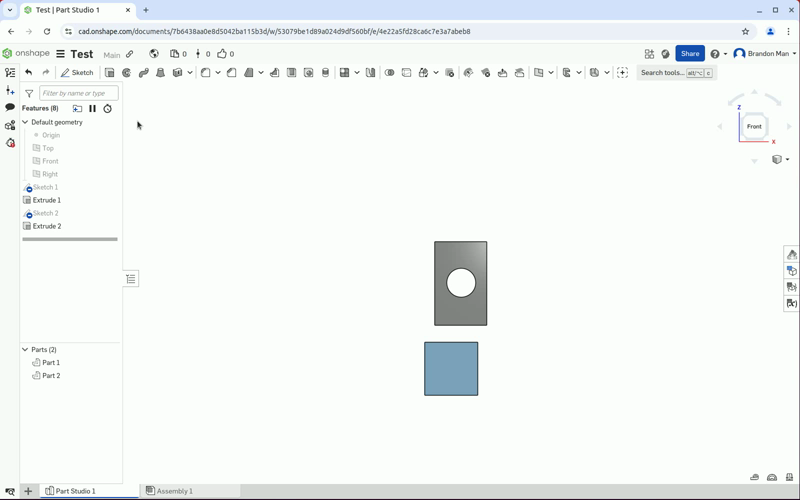
key(shift+h)
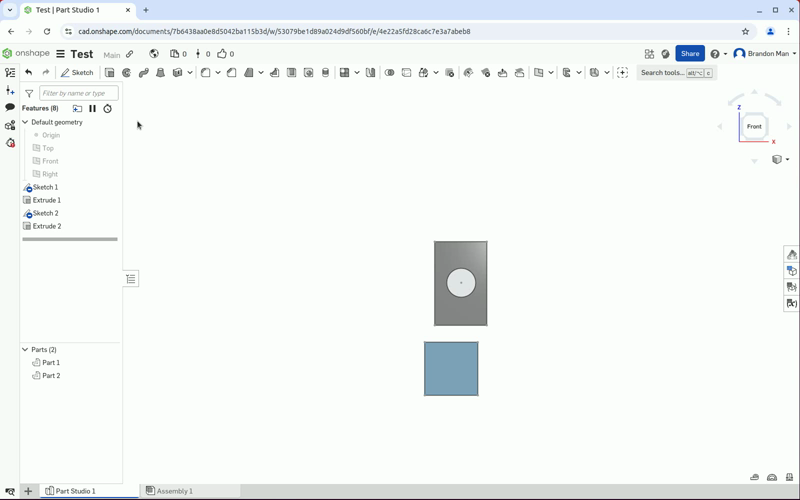
key(shift+h)
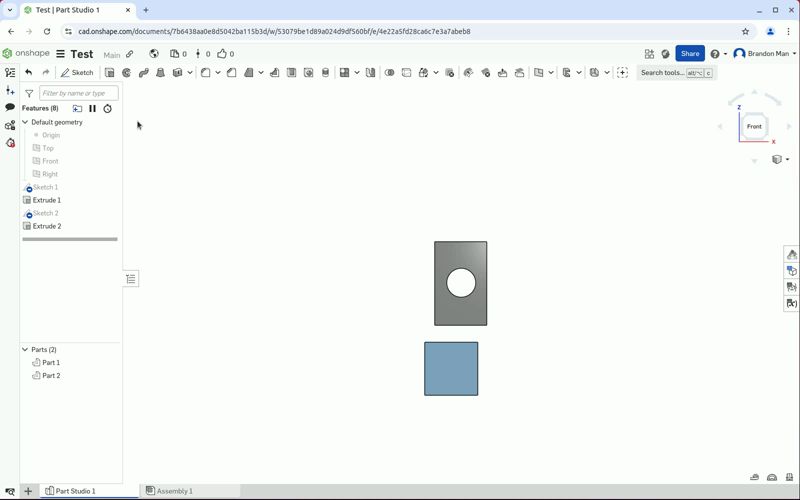
mouse_move(73, 189)
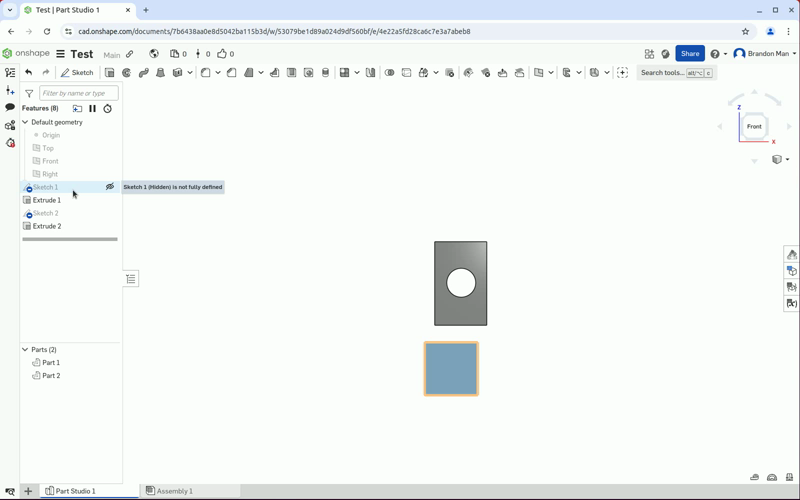
click(73, 189)
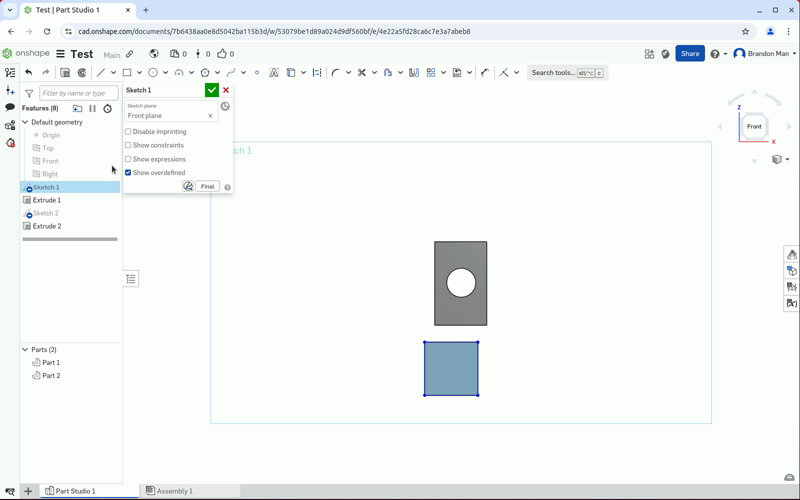
mouse_move(229, 92)
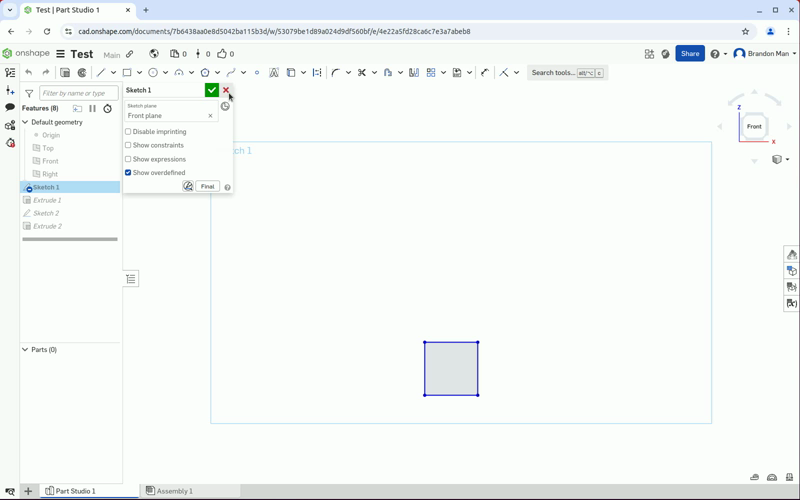
click(229, 92)
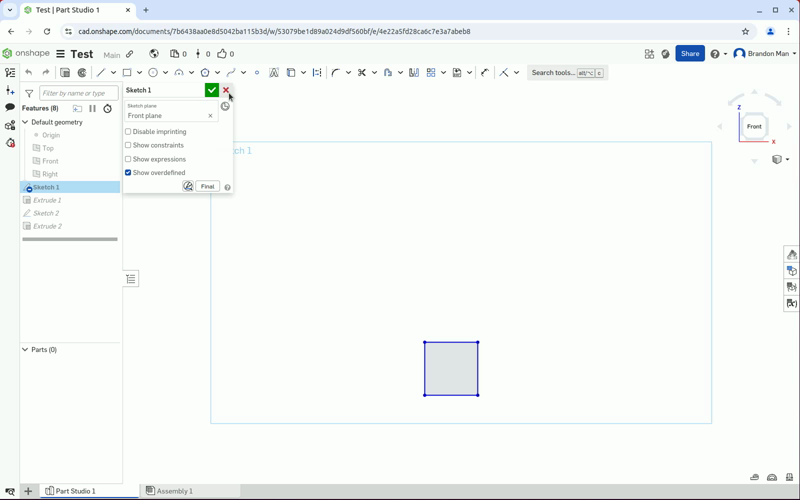
key(shift+s)
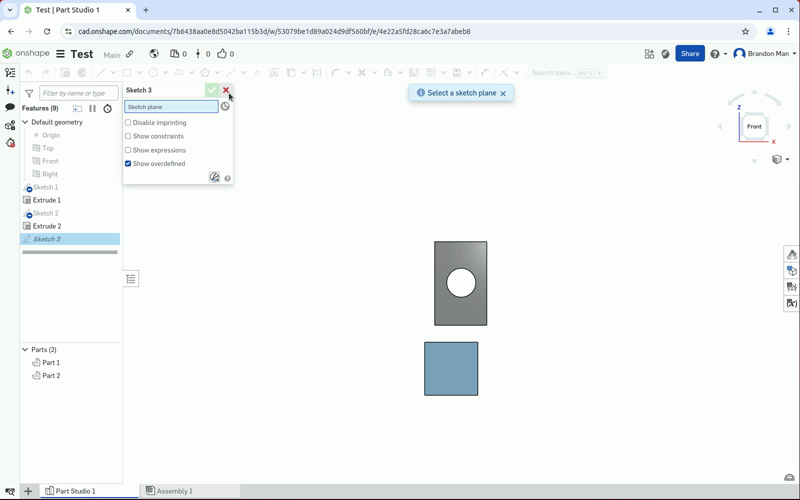
mouse_move(73, 163)
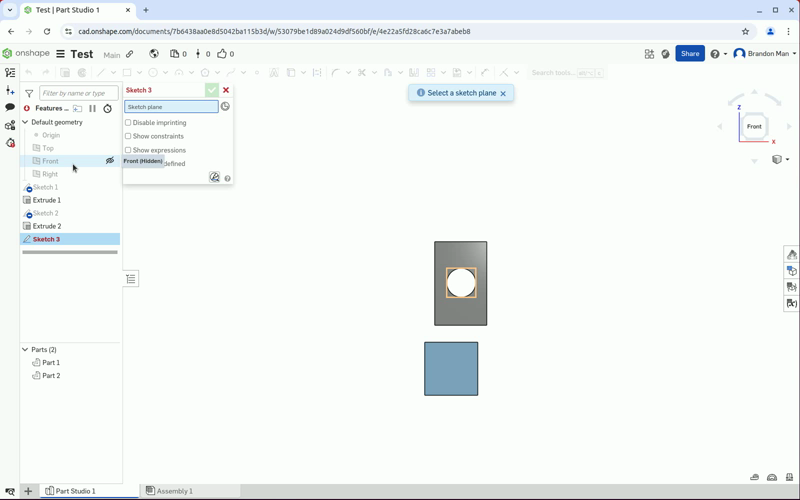
click(73, 163)
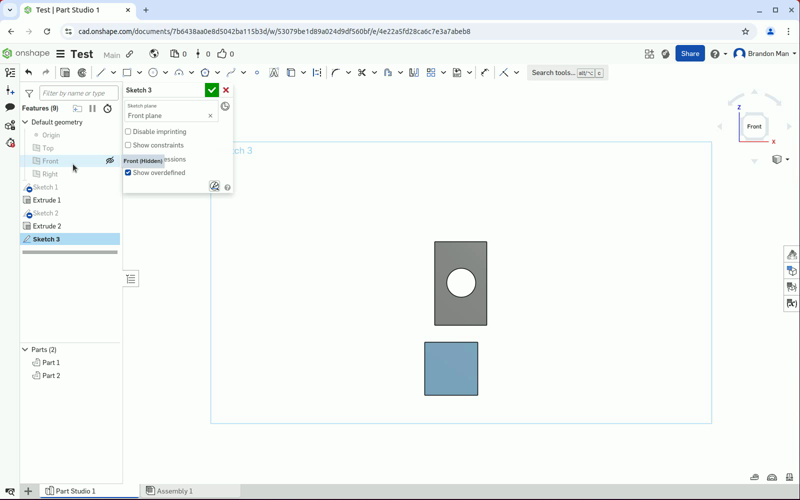
mouse_move(73, 352)
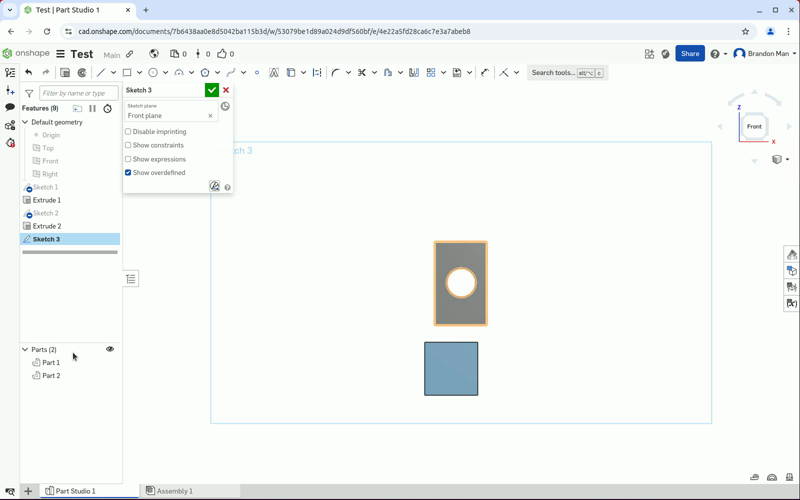
key(y)
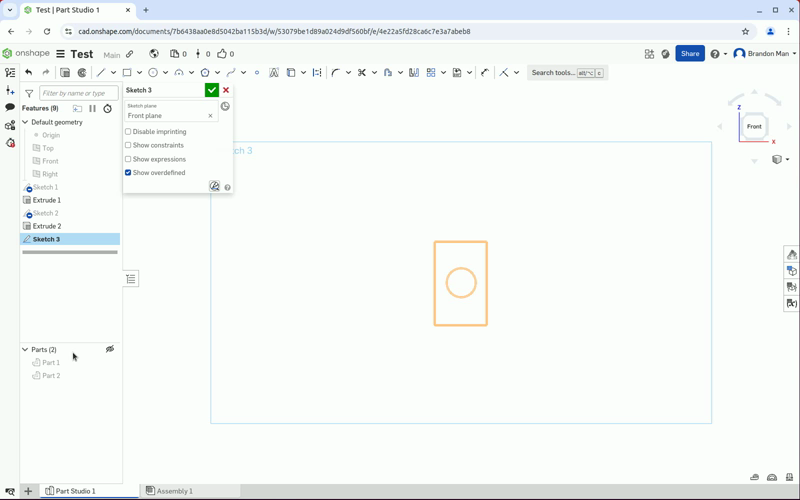
key(l)
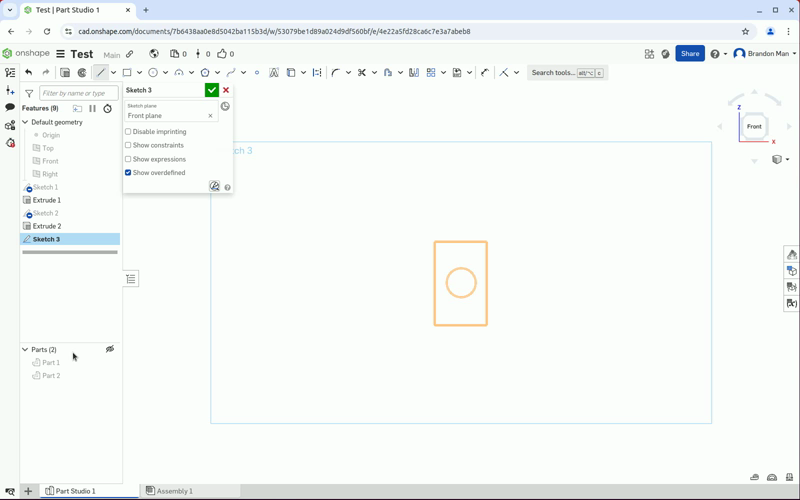
key_down(shift)
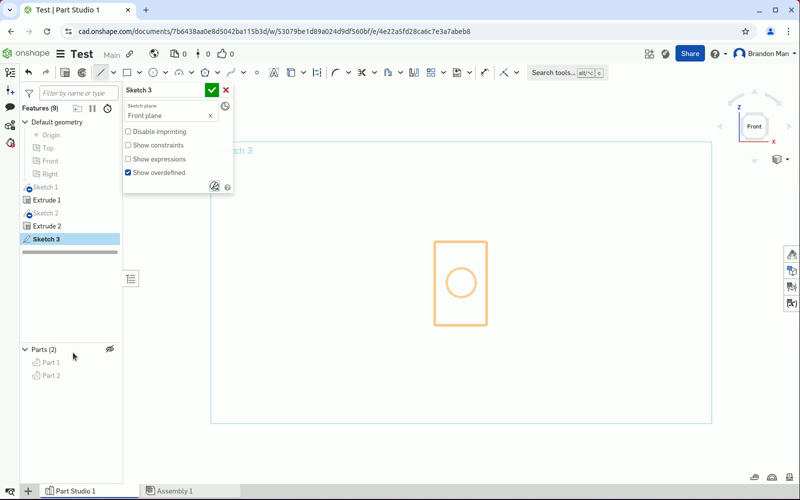
mouse_move(424, 342)
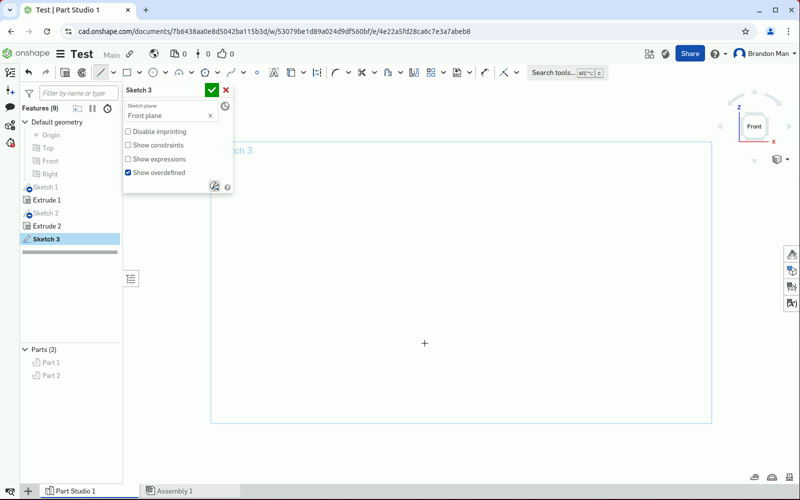
click(424, 342)
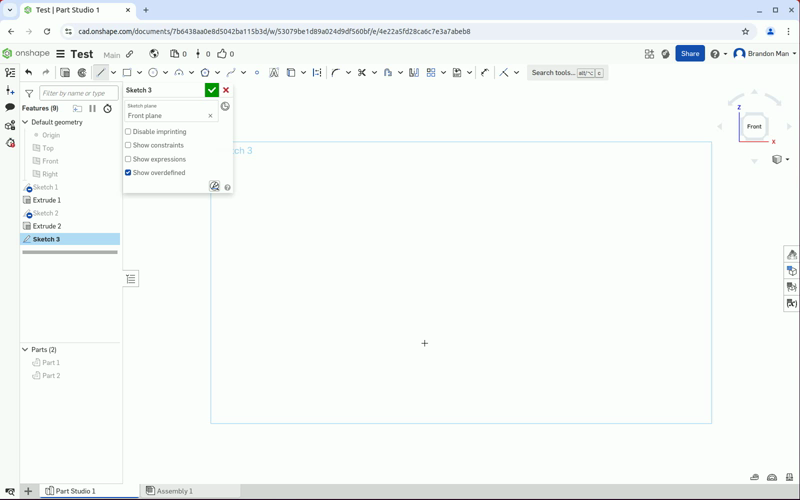
key_up(shift)
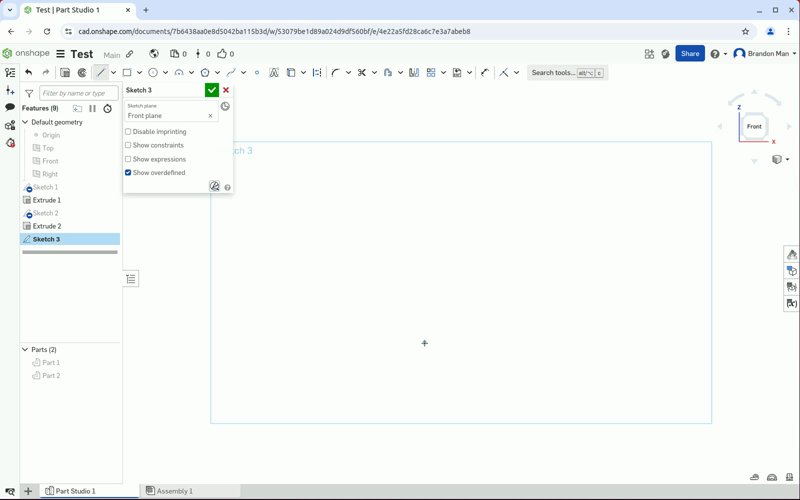
key_down(shift)
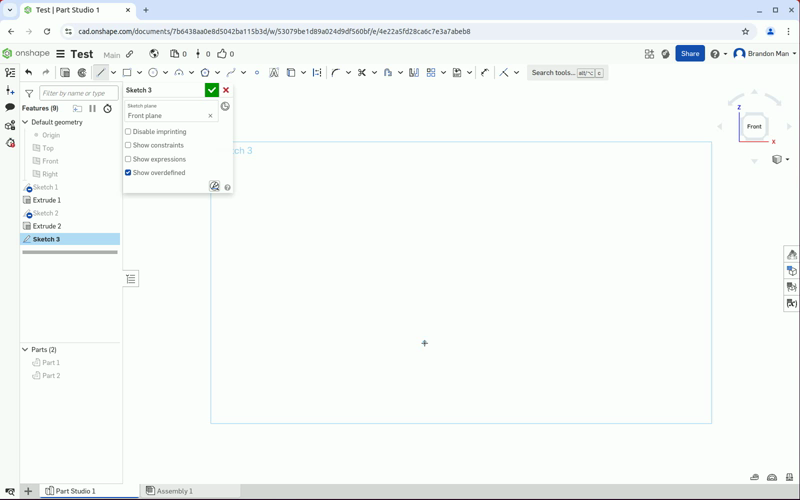
mouse_move(454, 342)
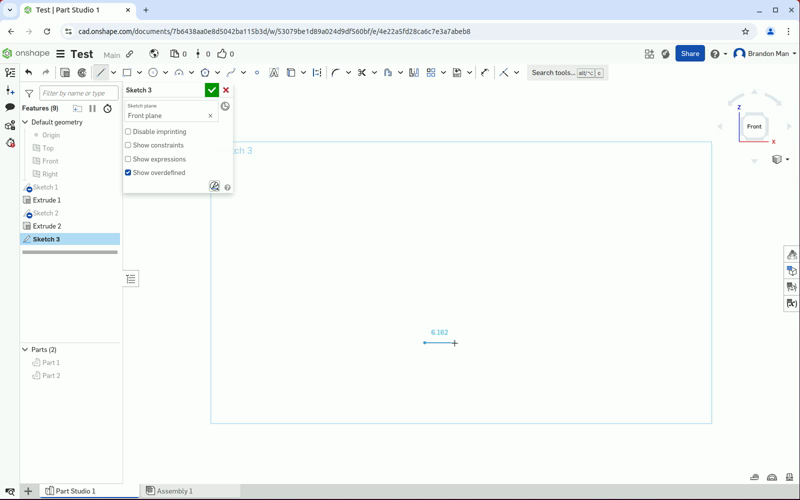
mouse_move(477, 342)
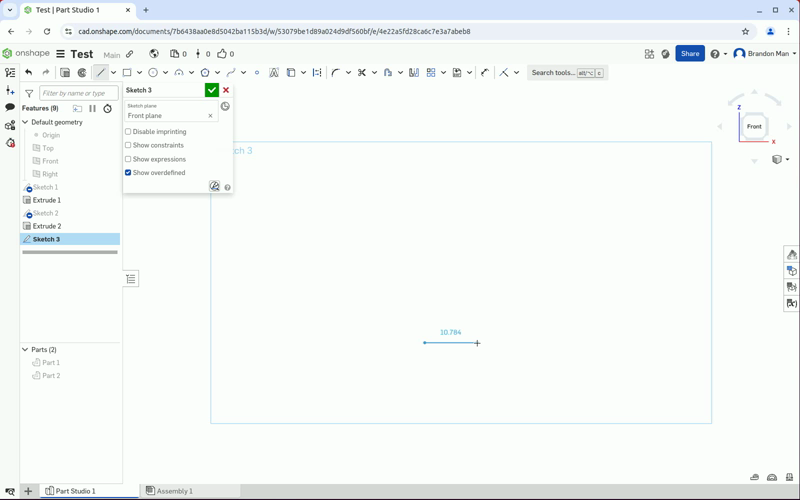
click(477, 342)
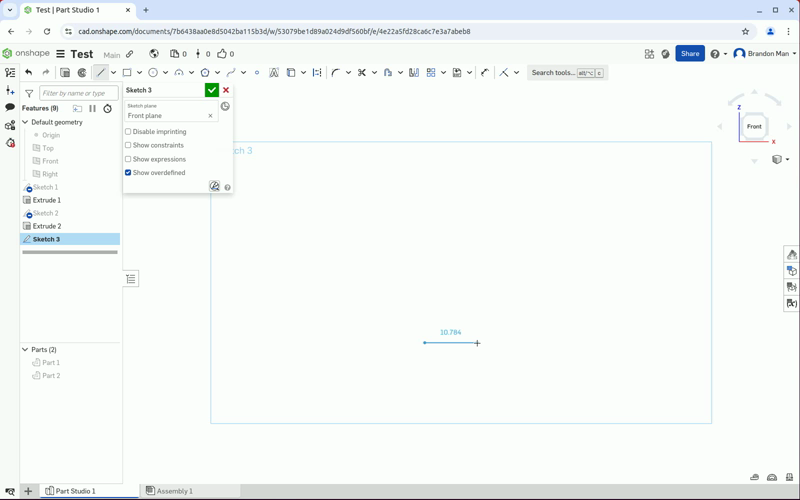
key_up(shift)
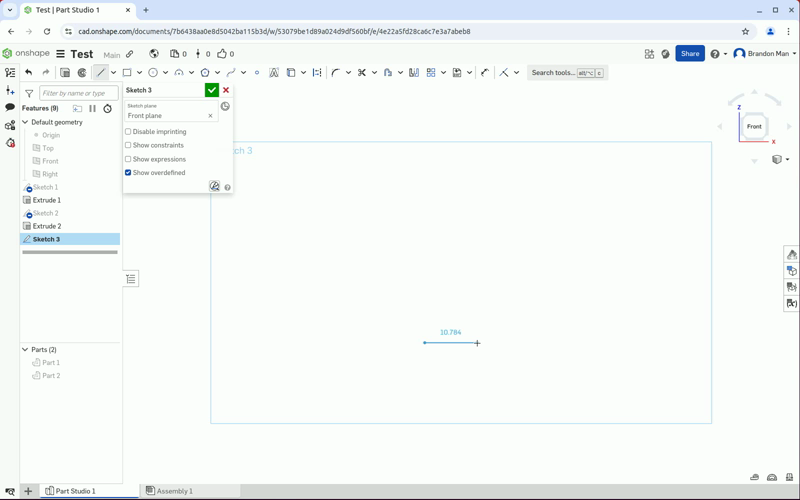
key_down(shift)
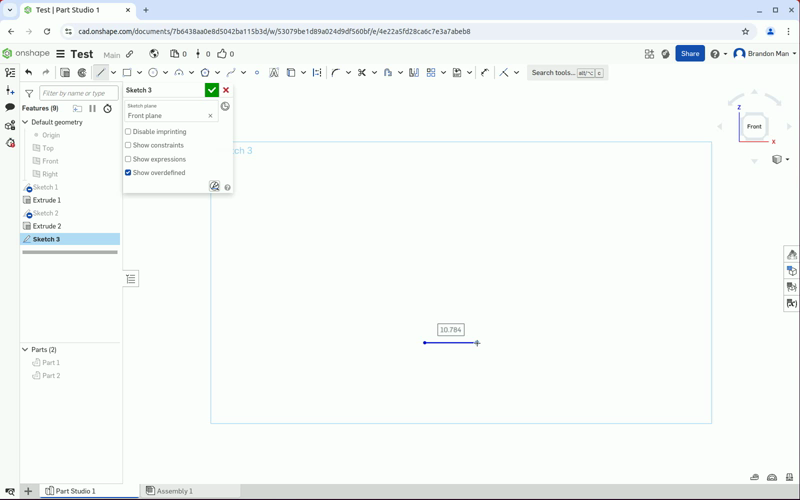
mouse_move(507, 342)
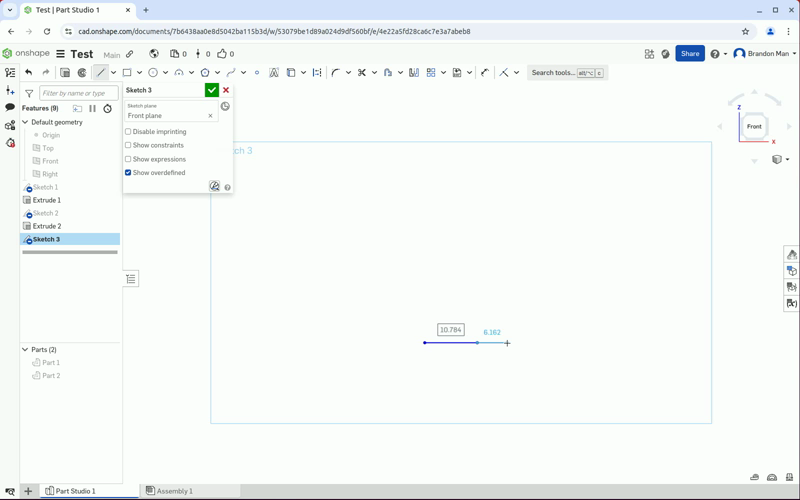
mouse_move(487, 324)
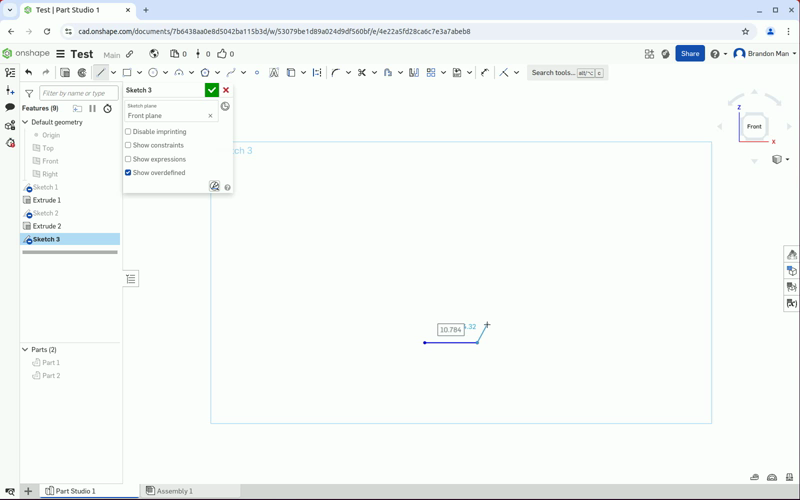
click(487, 324)
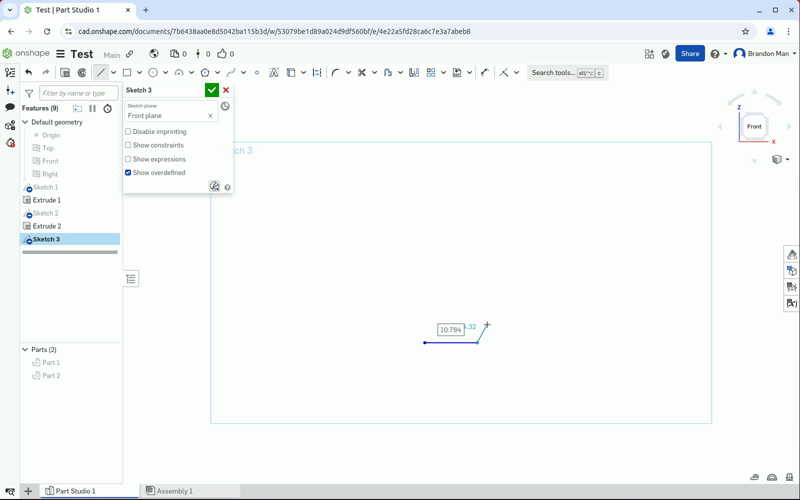
key_up(shift)
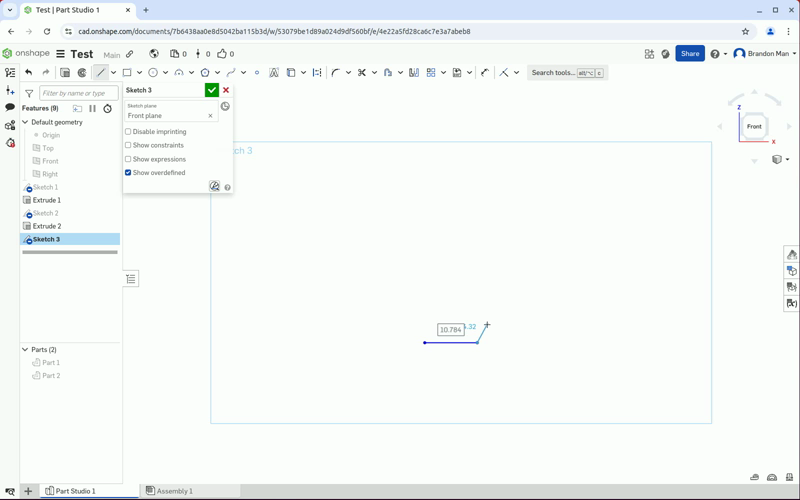
key_down(shift)
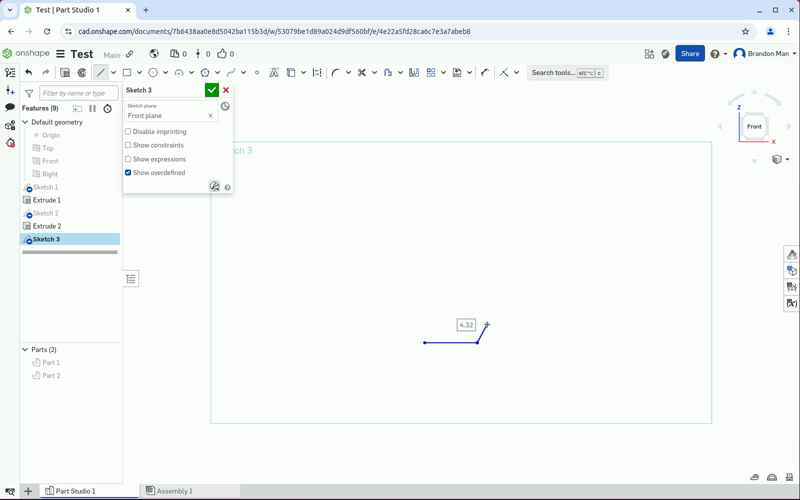
mouse_move(517, 324)
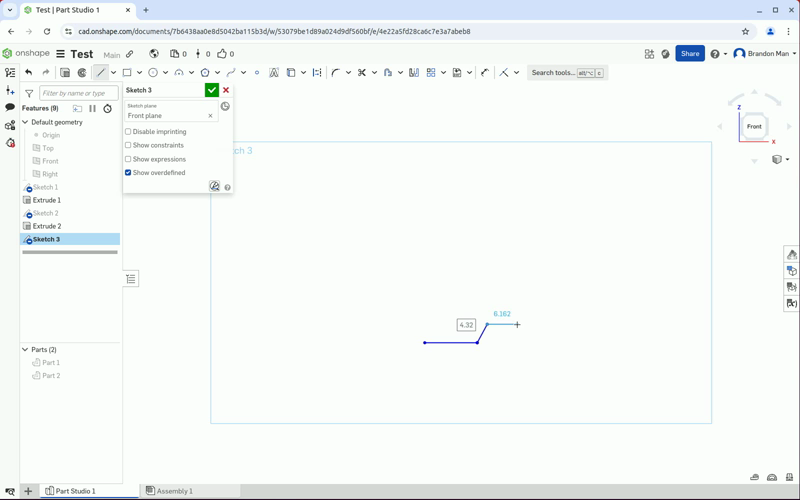
mouse_move(434, 324)
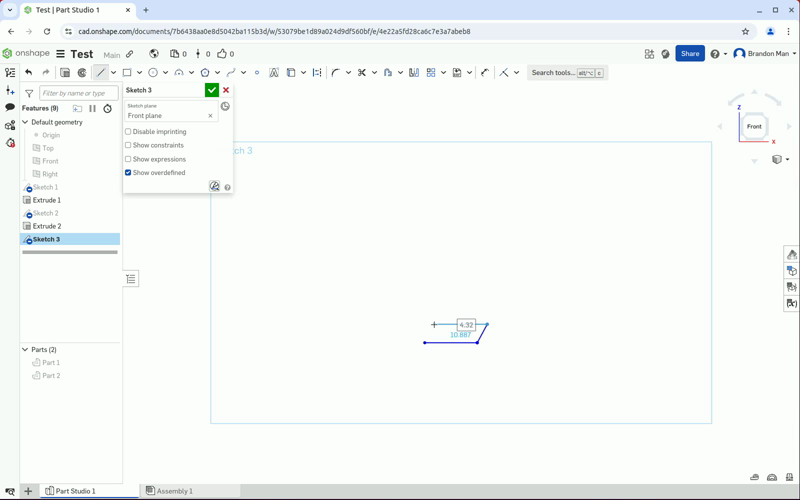
click(434, 324)
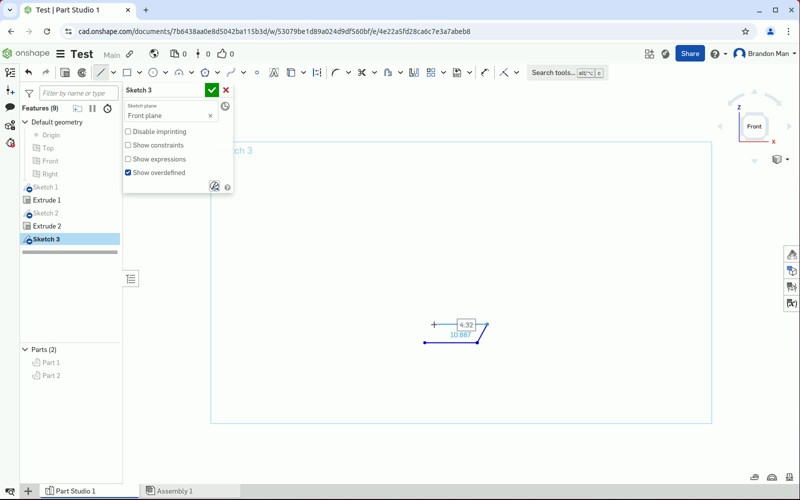
key_up(shift)
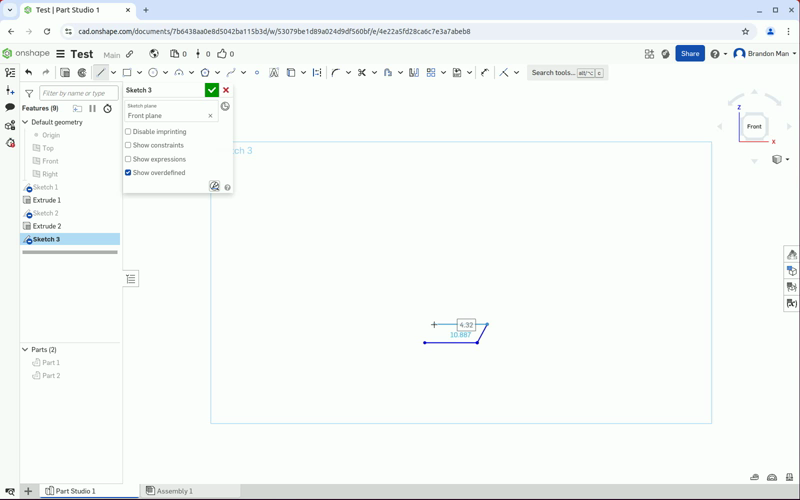
mouse_move(464, 324)
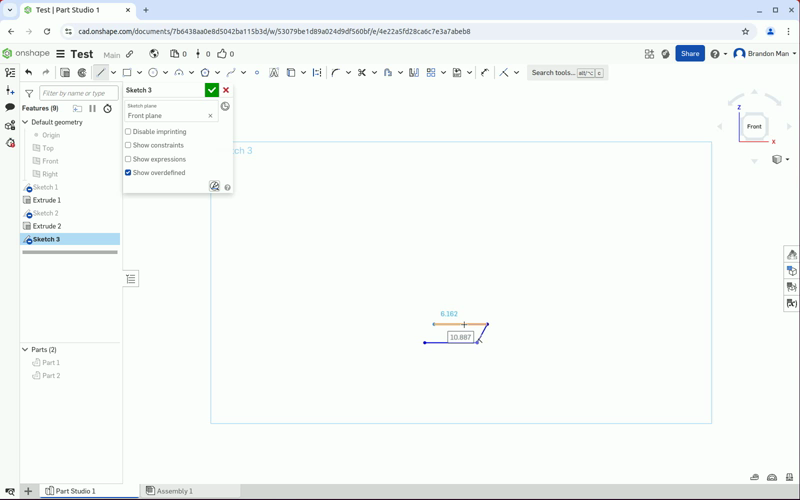
key_down(shift)
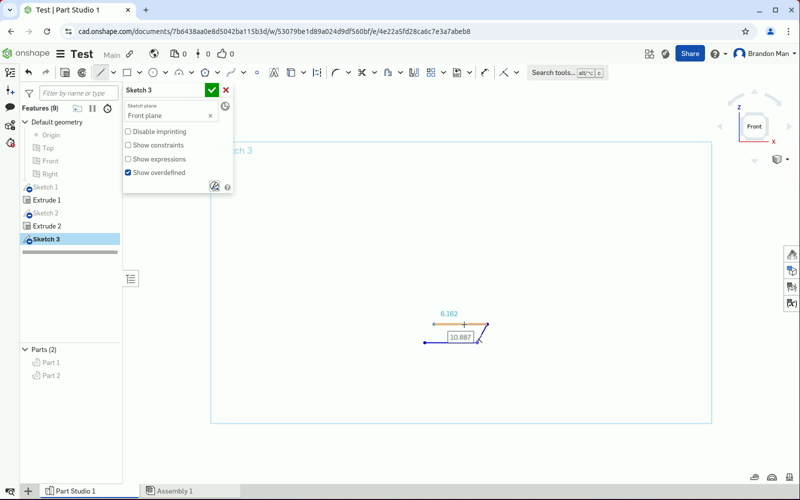
mouse_move(424, 342)
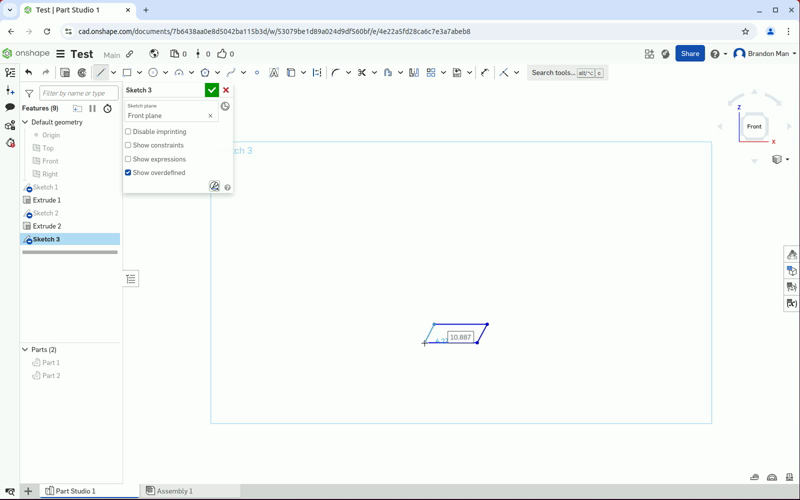
key_up(shift)
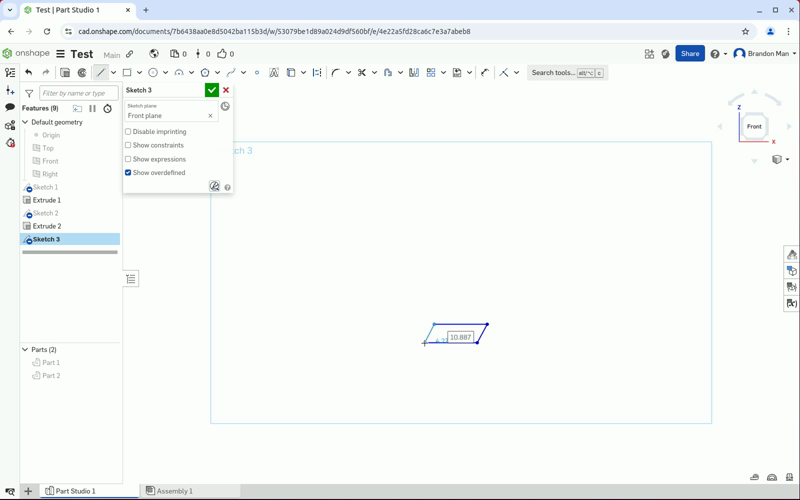
click(424, 342)
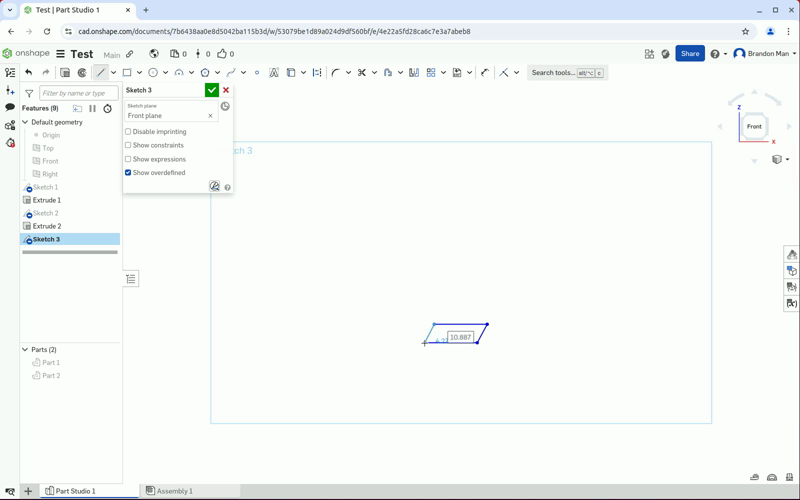
key(esc)
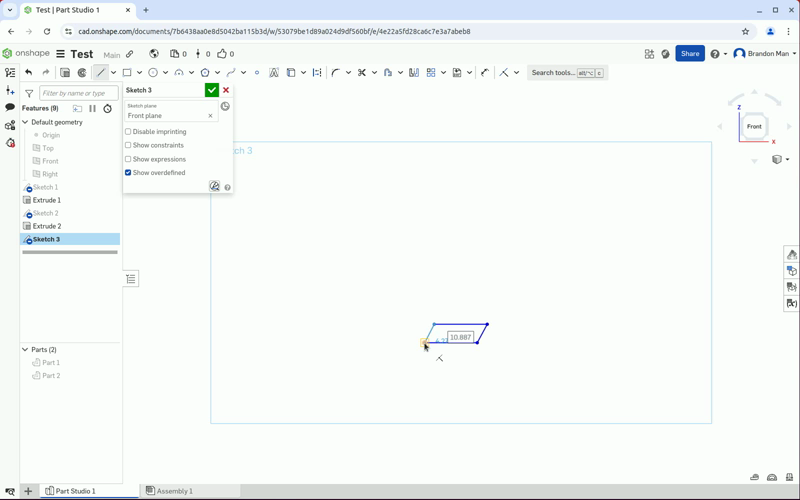
mouse_move(470, 341)
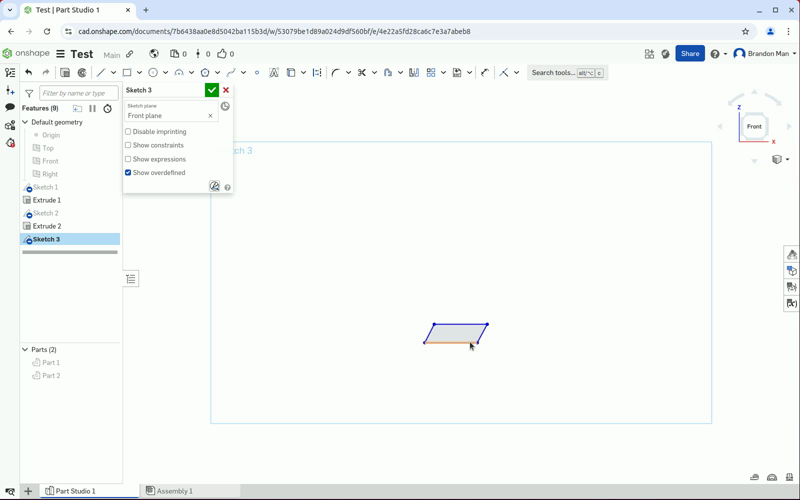
scroll(6)
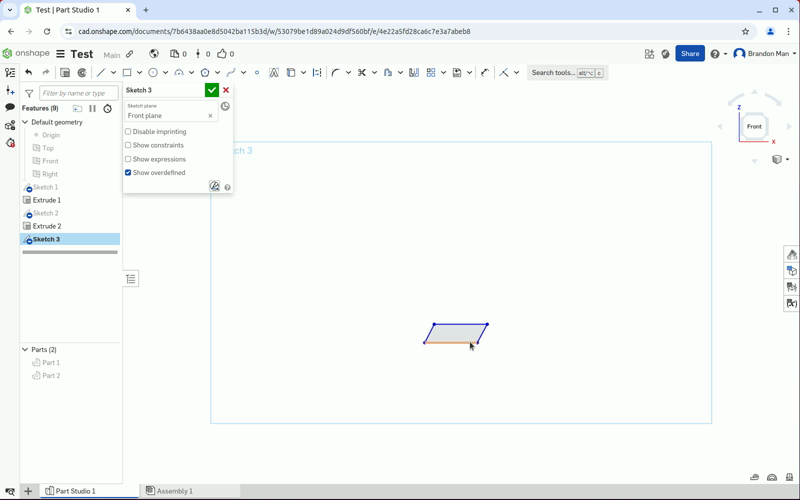
scroll(6)
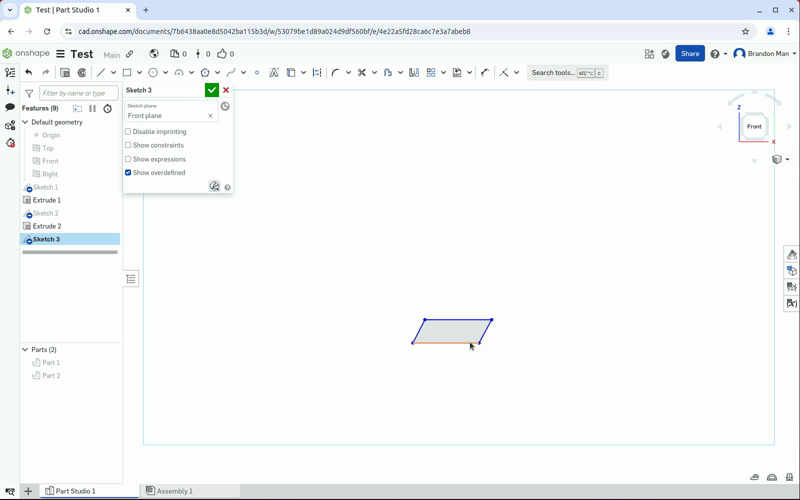
scroll(6)
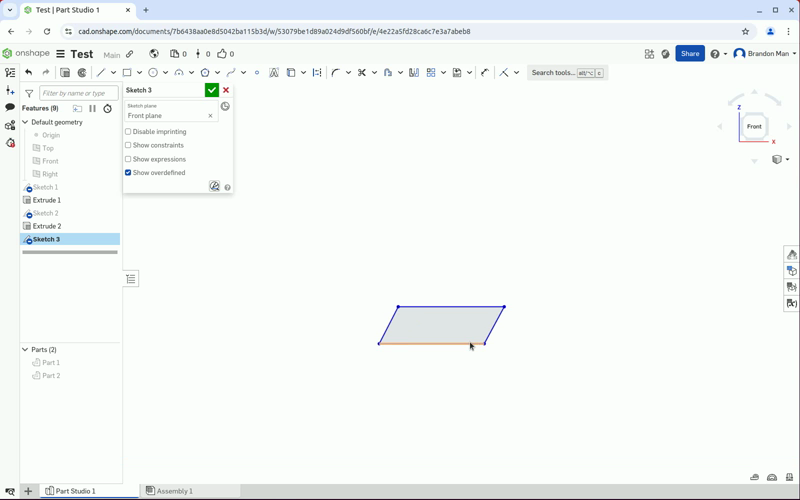
scroll(6)
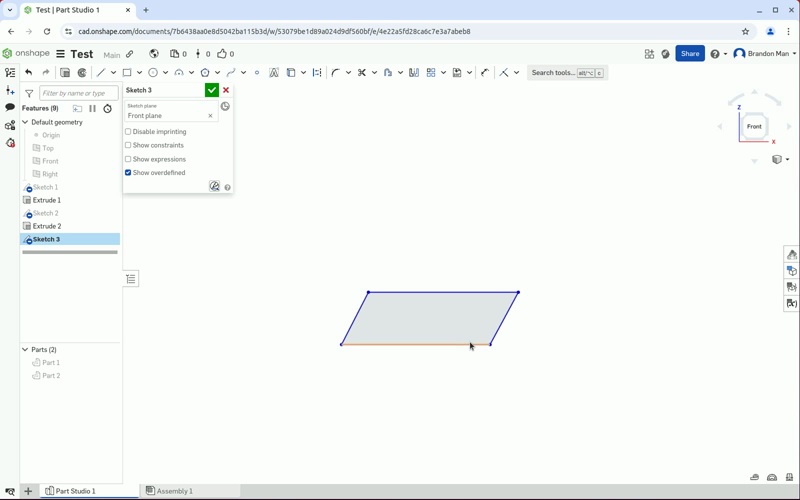
scroll(6)
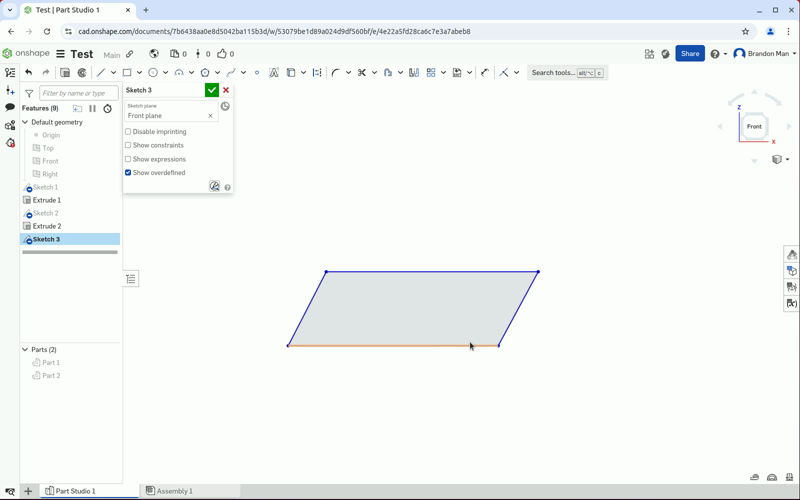
scroll(6)
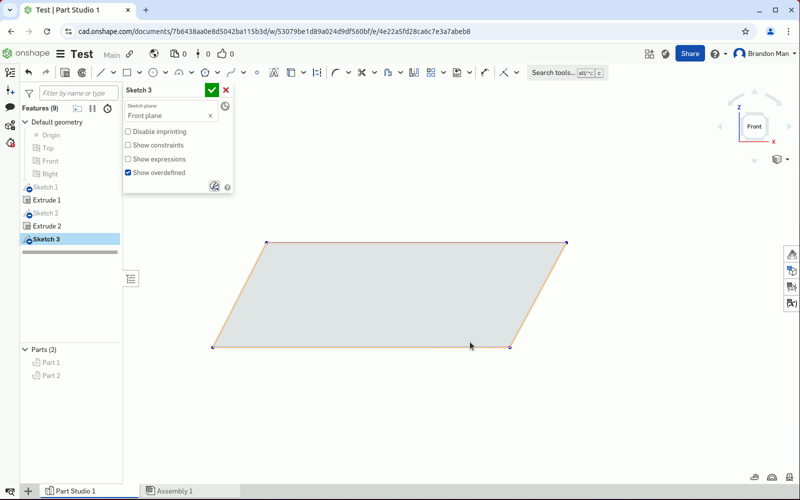
scroll(6)
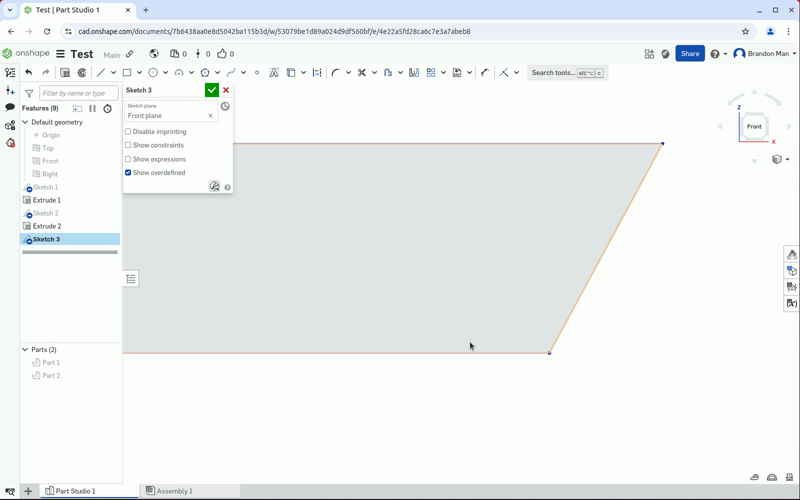
click(470, 341)
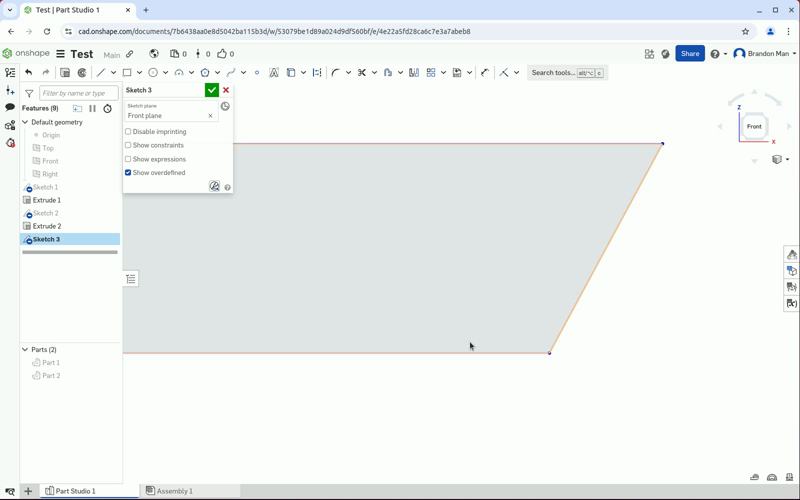
scroll(-6)
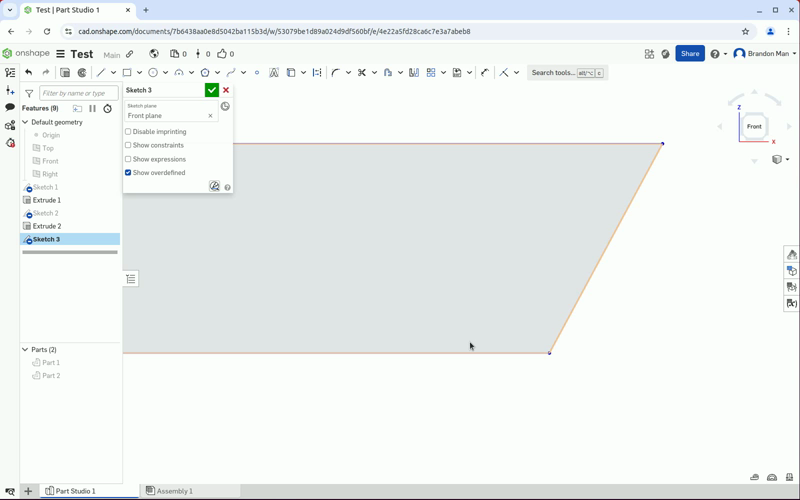
scroll(-6)
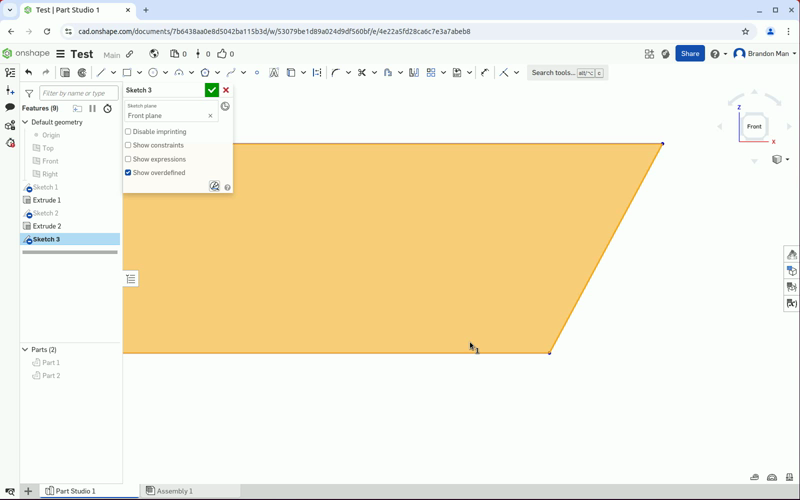
scroll(-6)
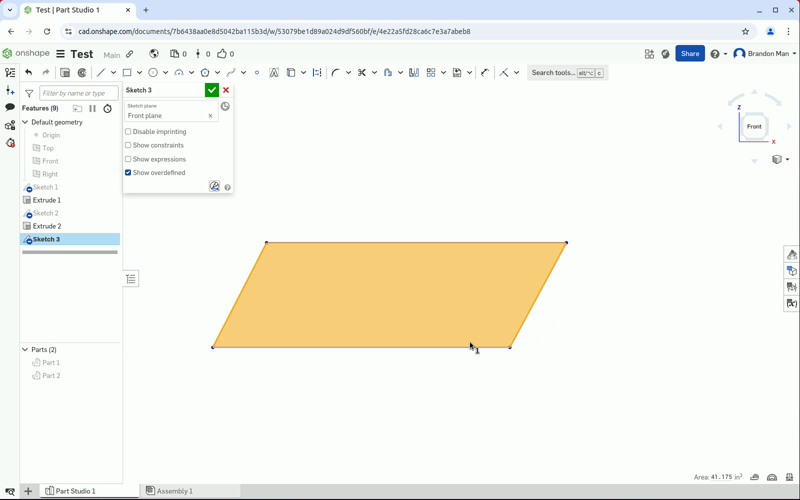
scroll(-6)
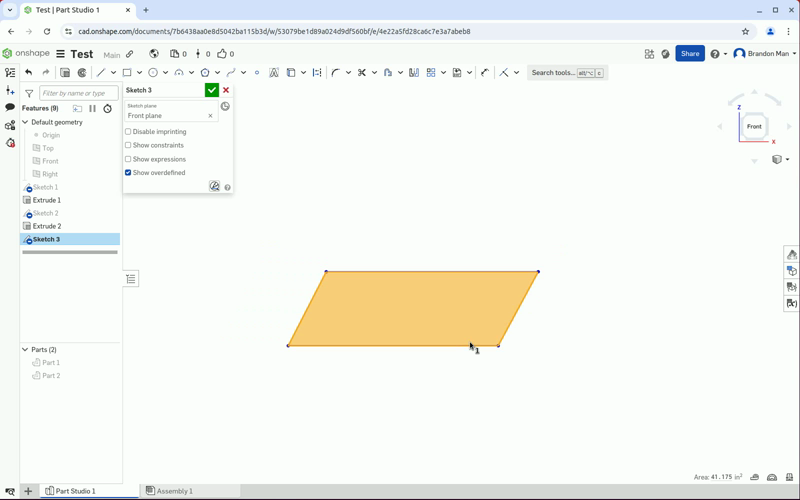
scroll(-6)
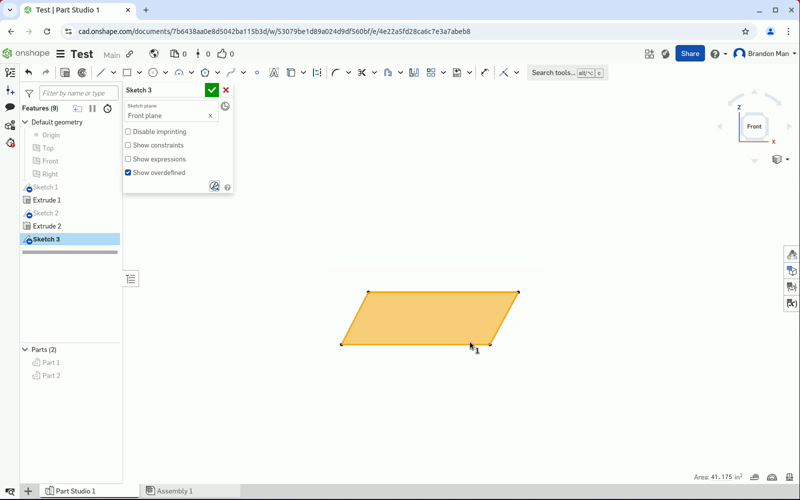
scroll(-6)
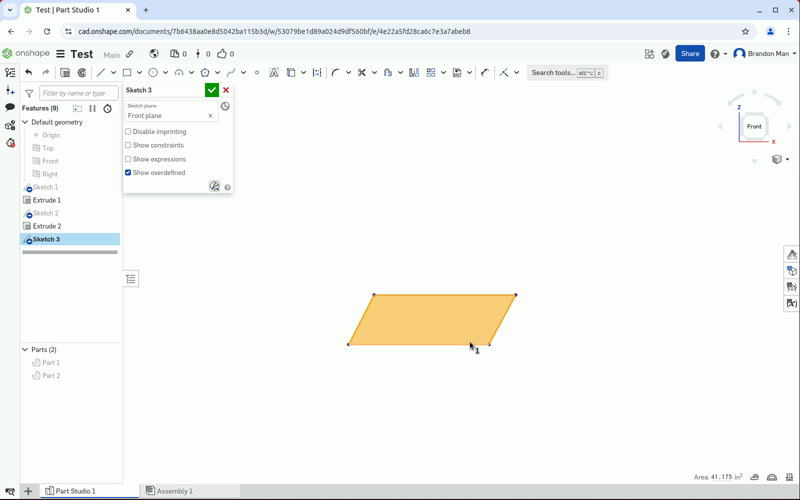
scroll(-6)
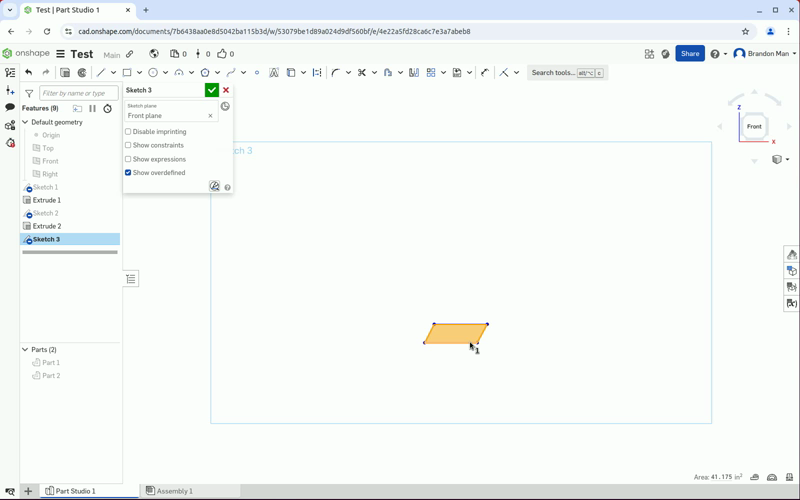
mouse_move(73, 352)
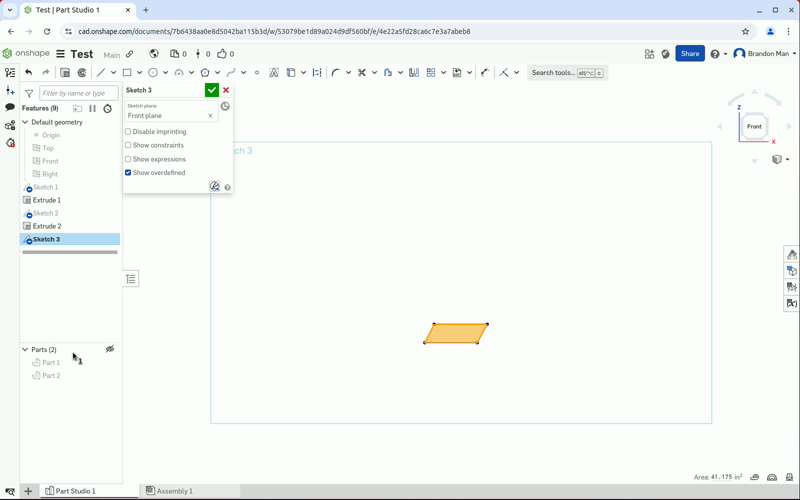
key(shift+y)
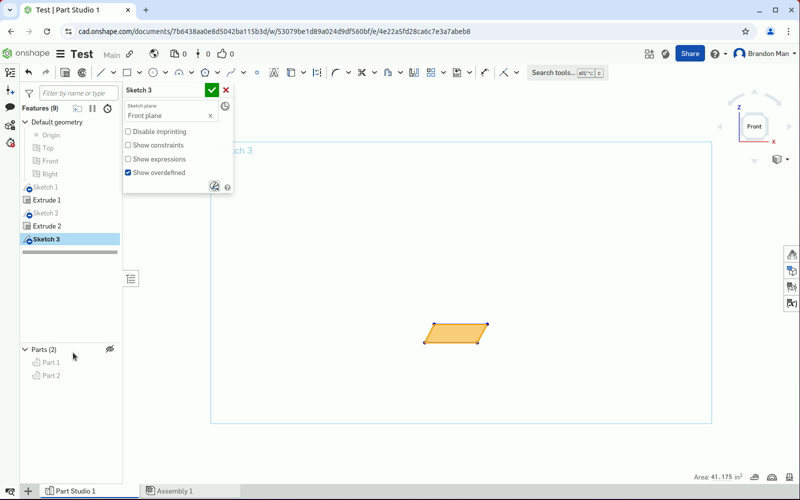
key(shift+e)
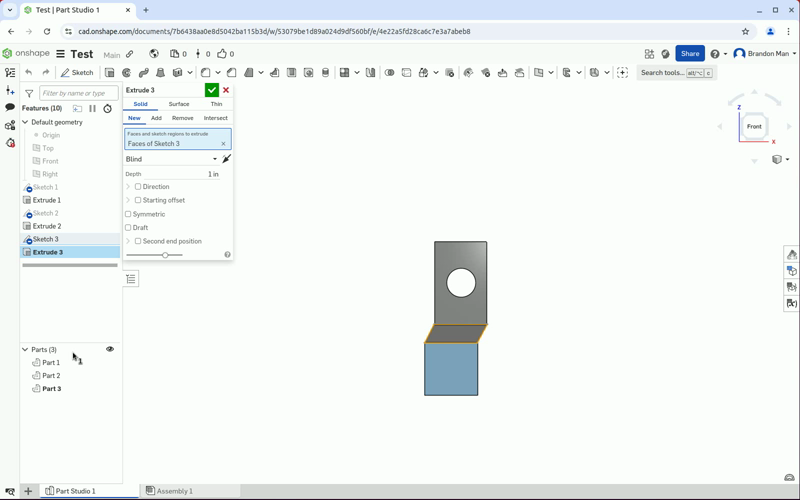
mouse_move(143, 106)
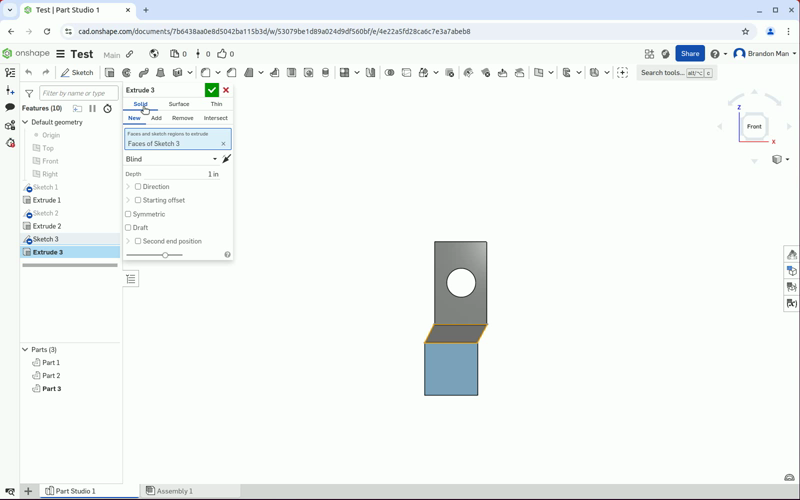
click(143, 106)
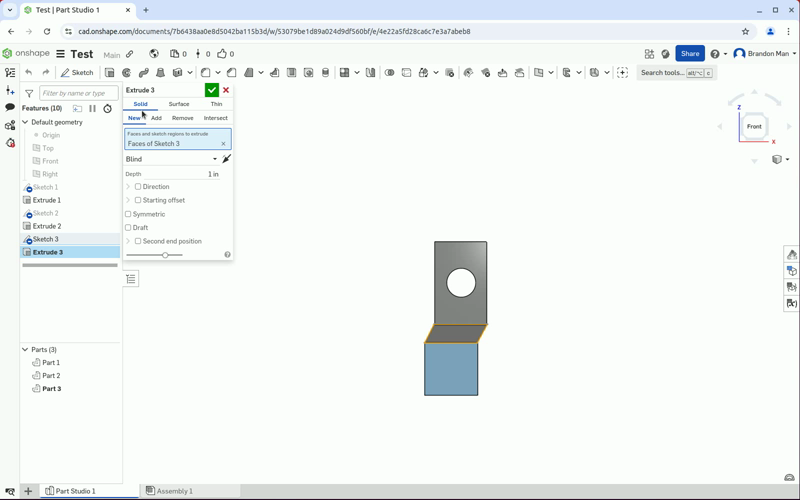
mouse_move(137, 120)
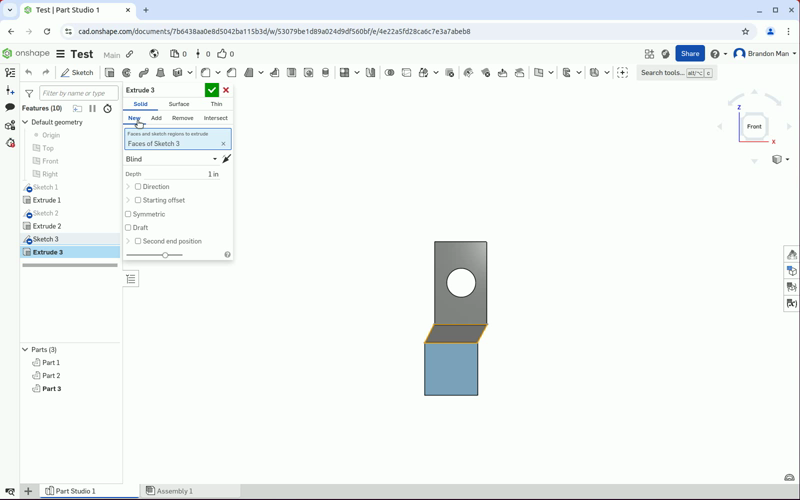
click(137, 120)
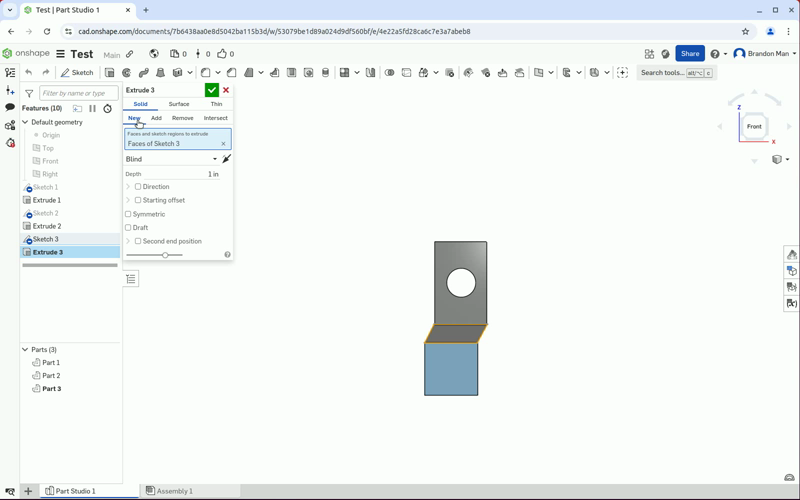
key(tab, 4)
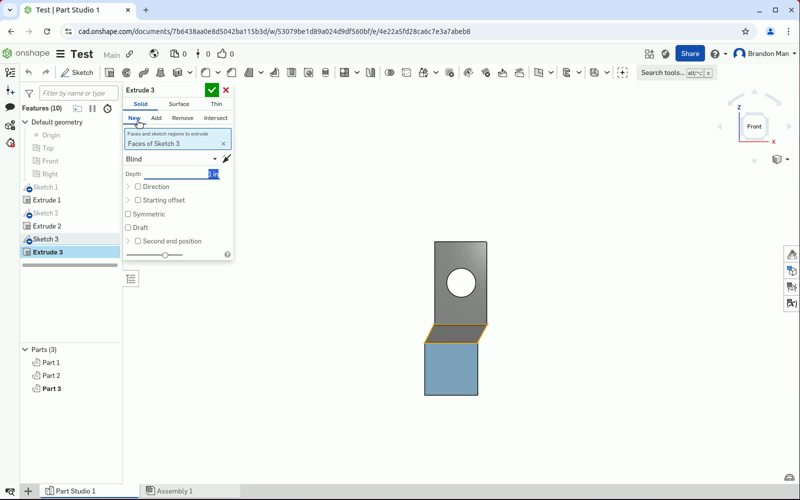
text(3.851)
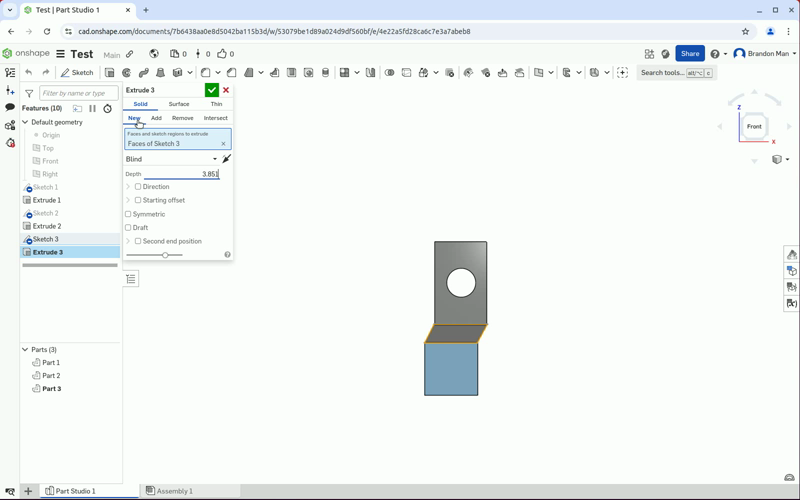
key(enter)
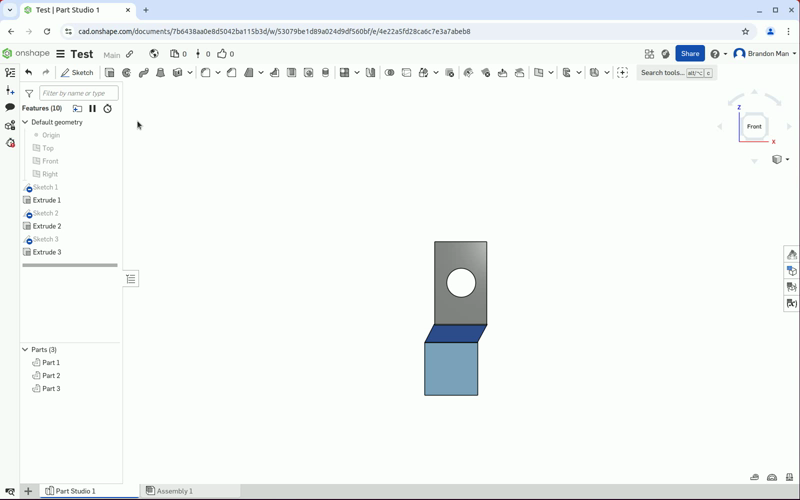
key(shift+h)
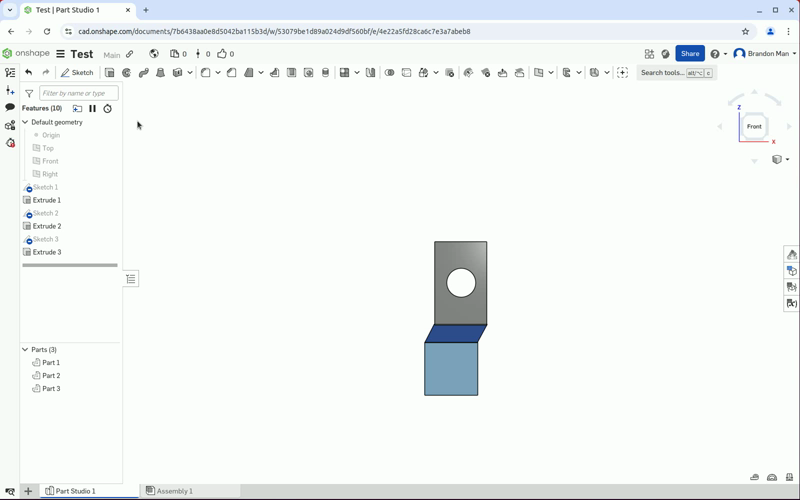
key(shift+h)
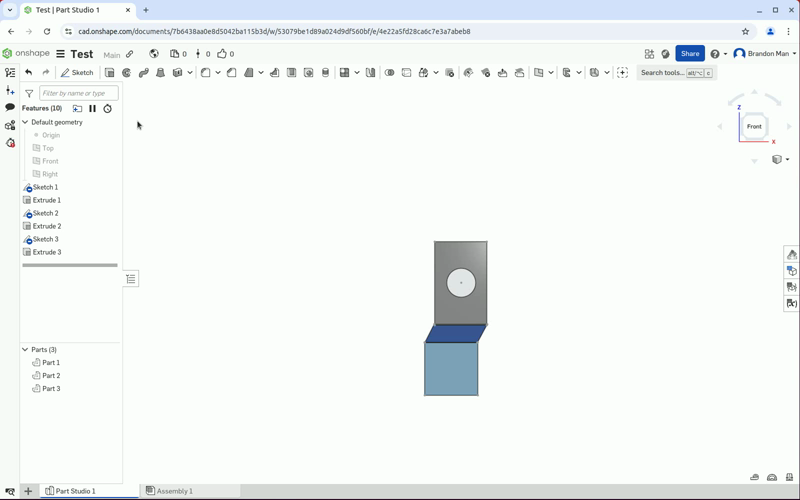
key(shift+7)
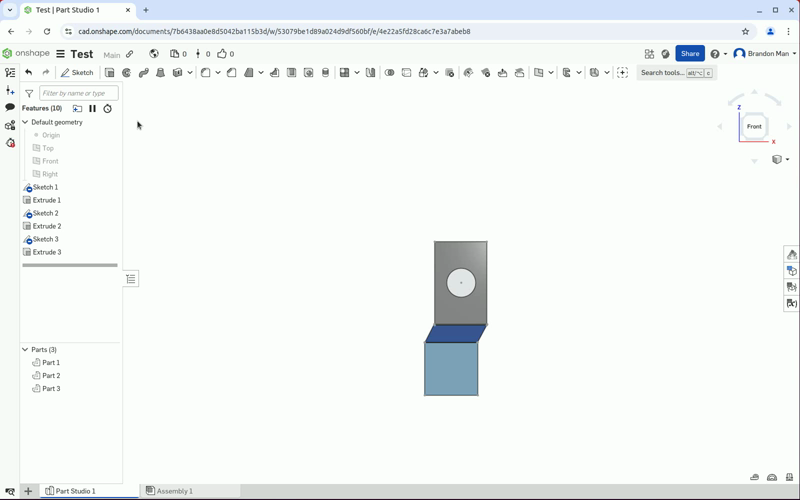
key(left, 2)
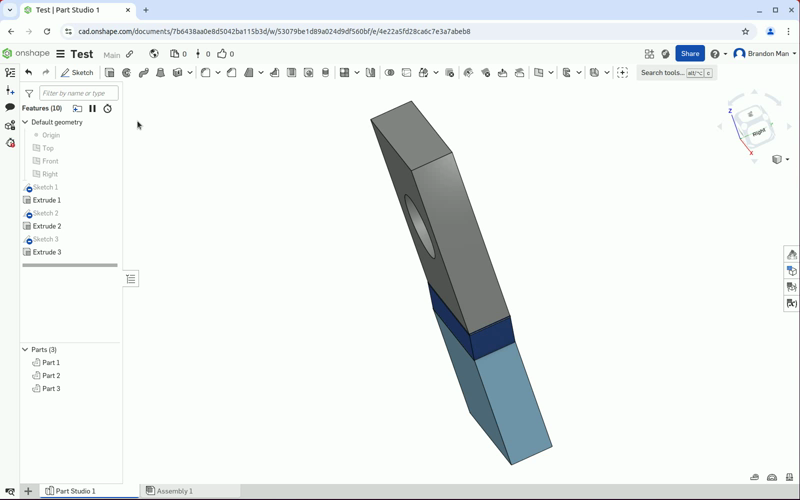
key(down, 2)
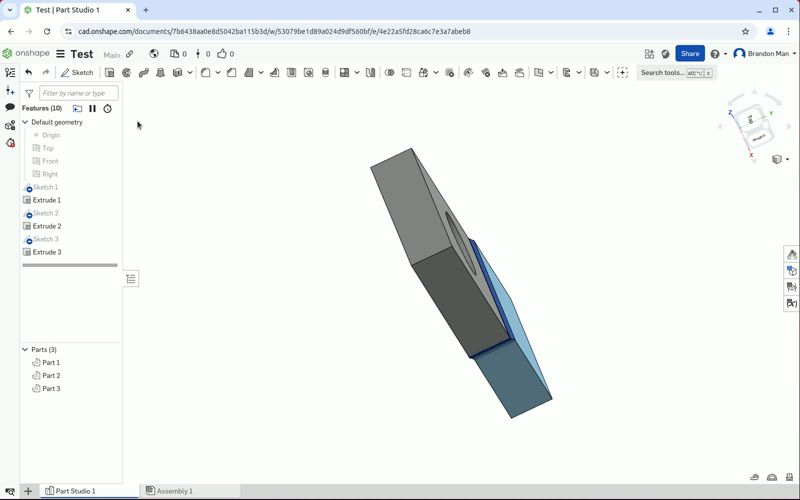
key(up, 2)
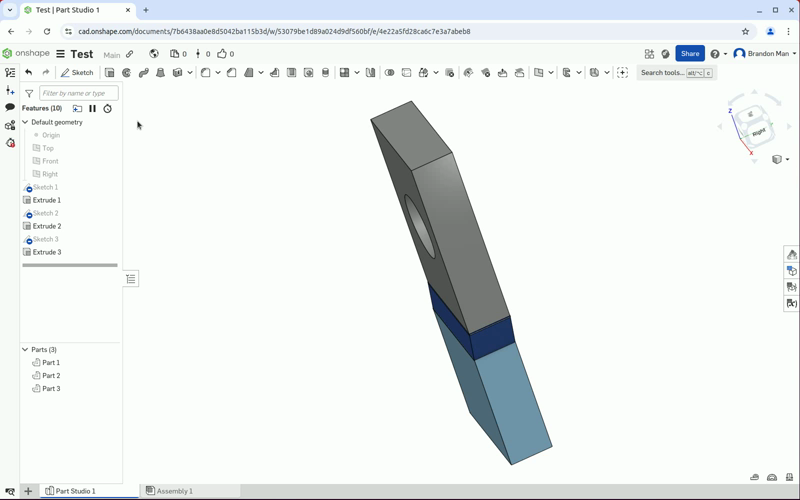
key(right, 2)
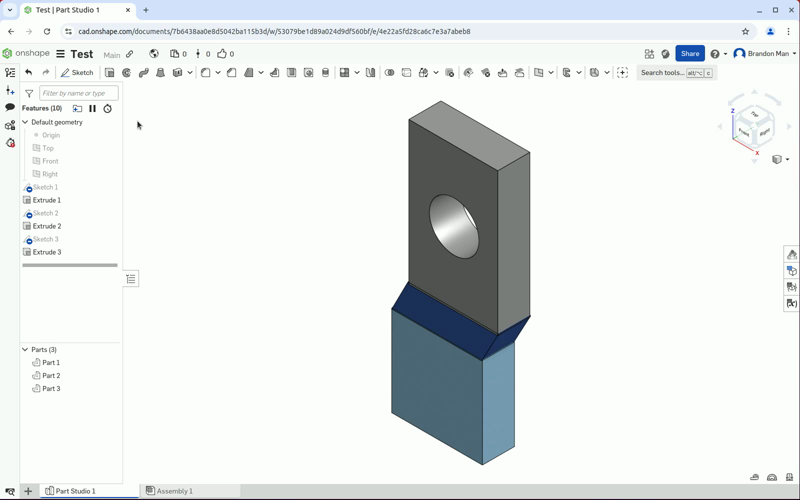
mouse_move(73, 189)
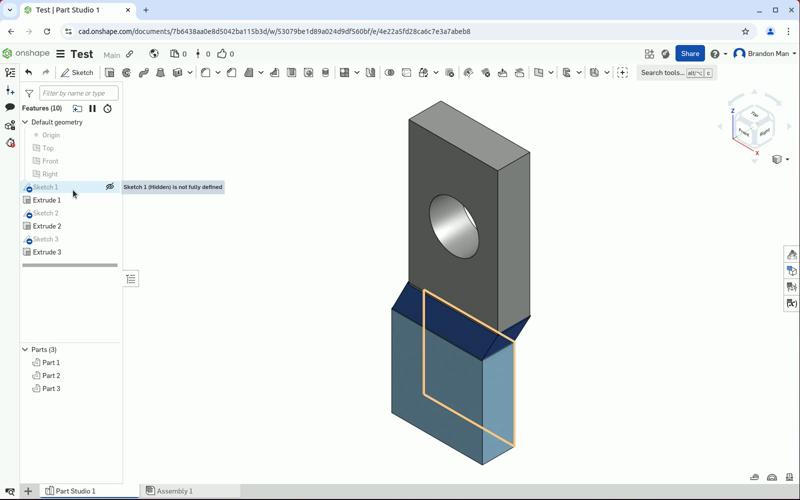
click(73, 189)